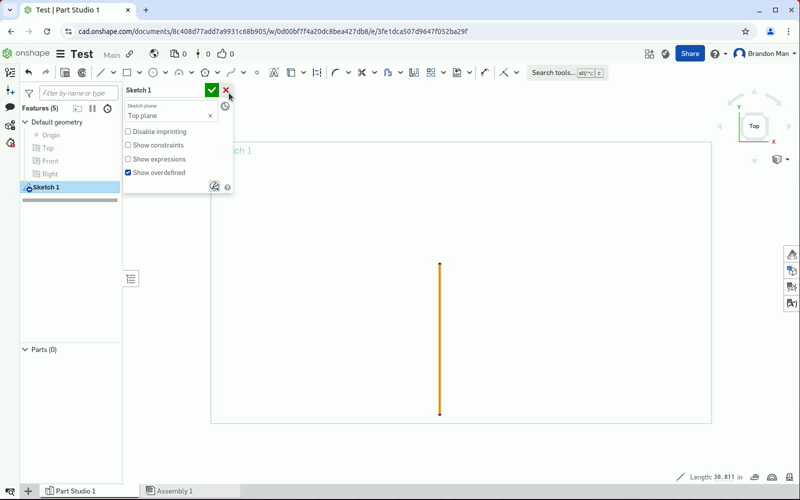
key(shift+h)
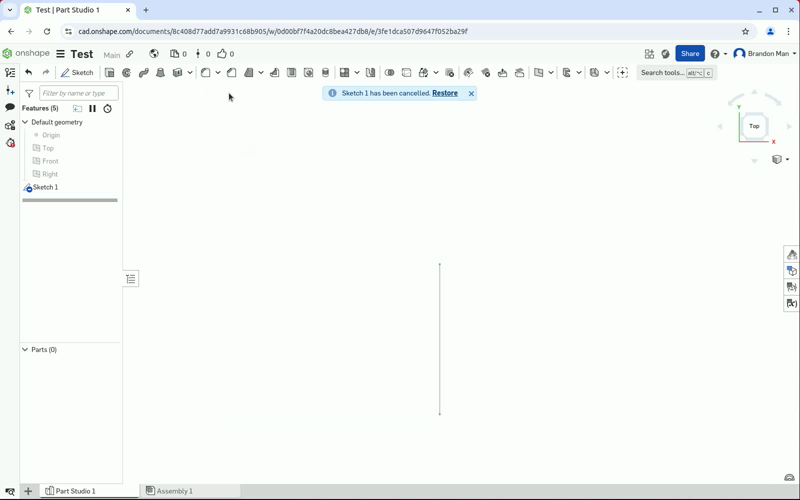
key(shift+s)
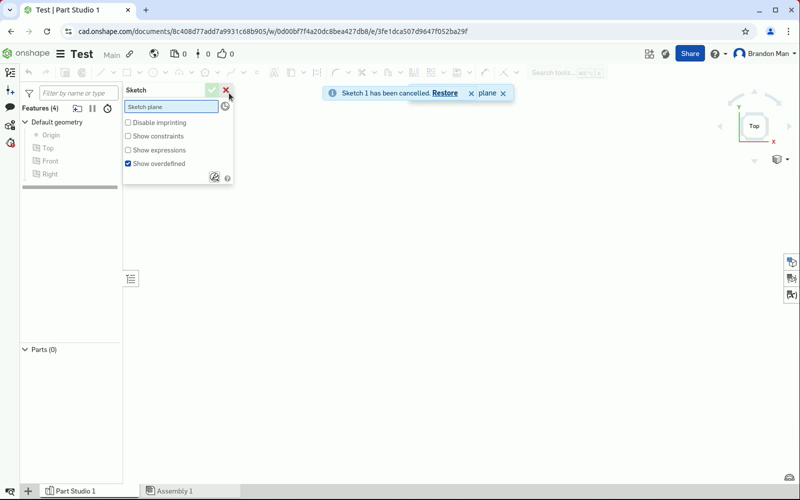
mouse_move(73, 150)
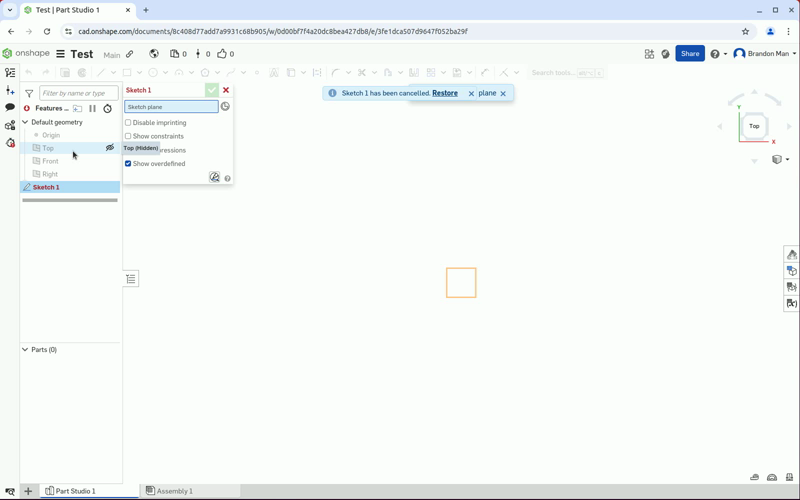
click(73, 150)
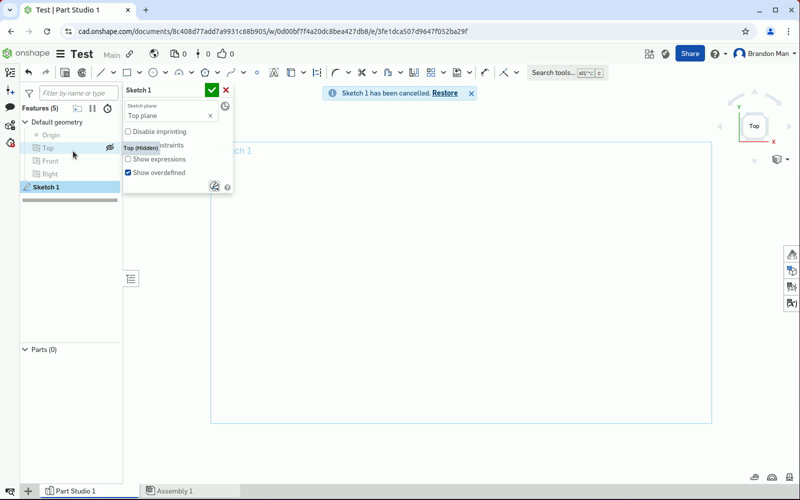
mouse_move(73, 352)
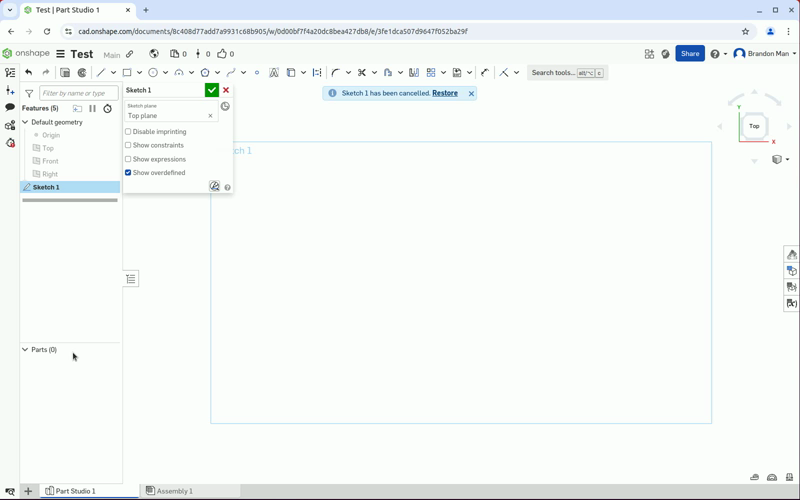
key(y)
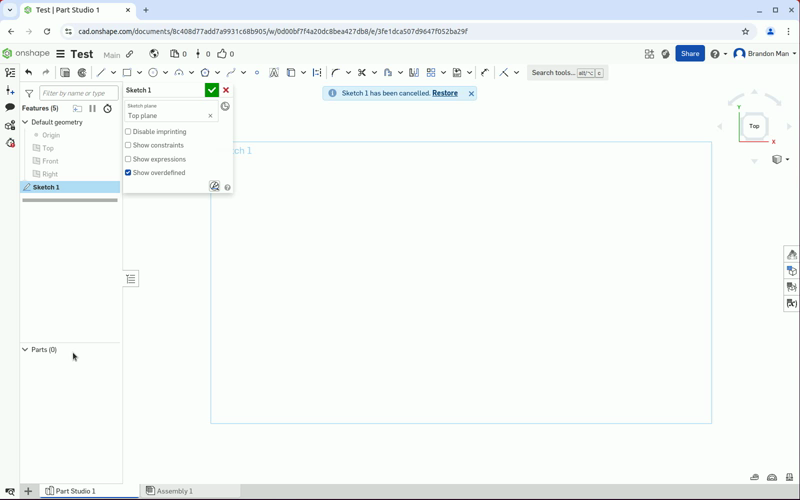
key(l)
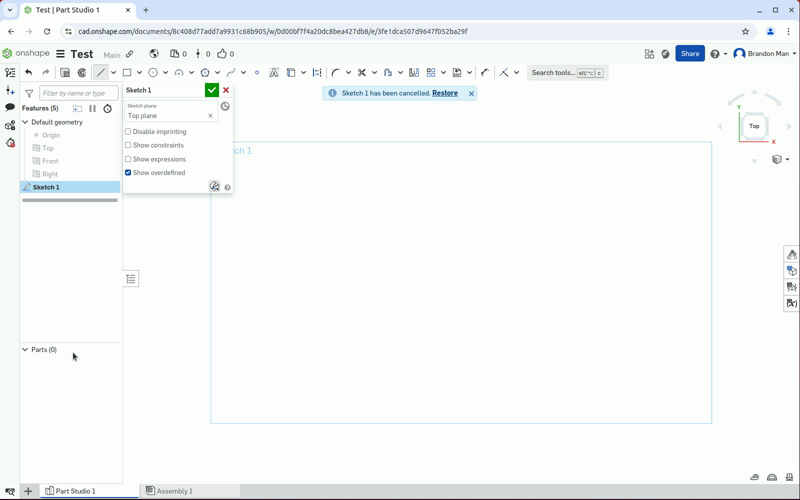
key_down(shift)
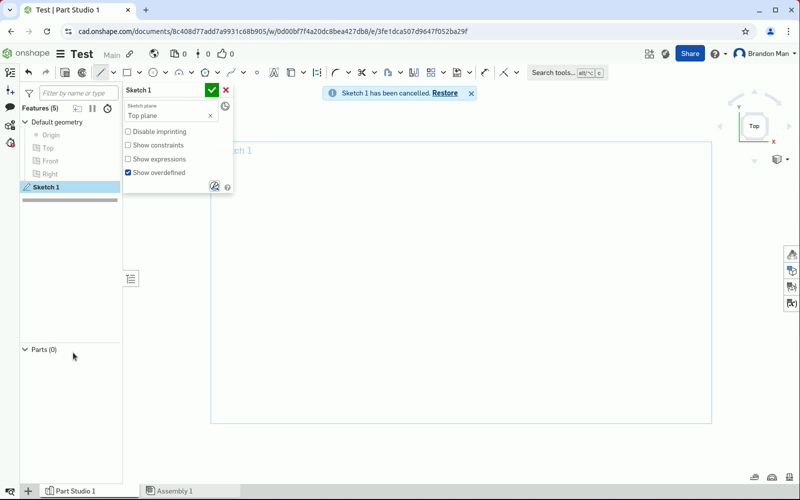
mouse_move(348, 380)
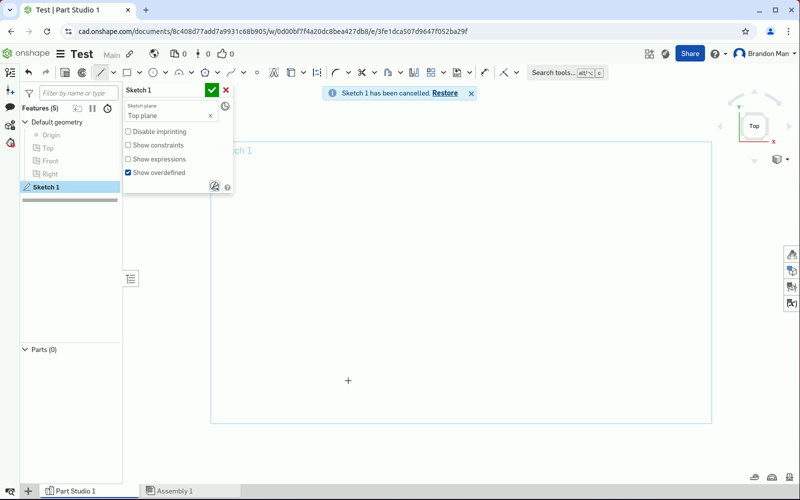
click(348, 380)
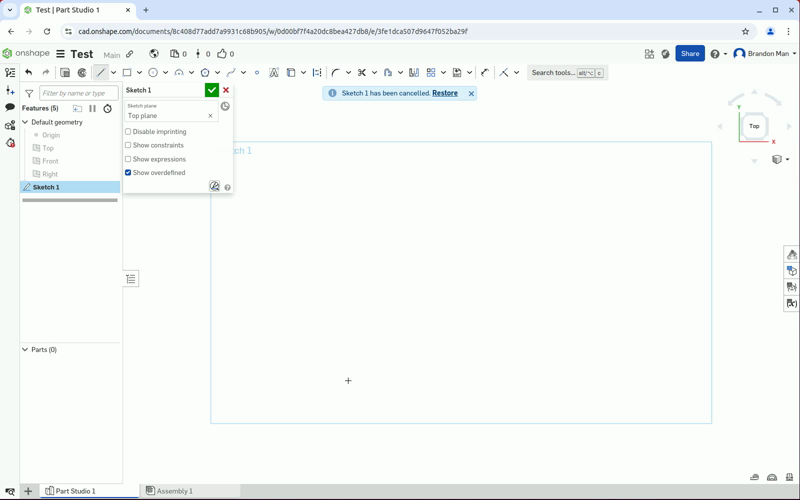
key_up(shift)
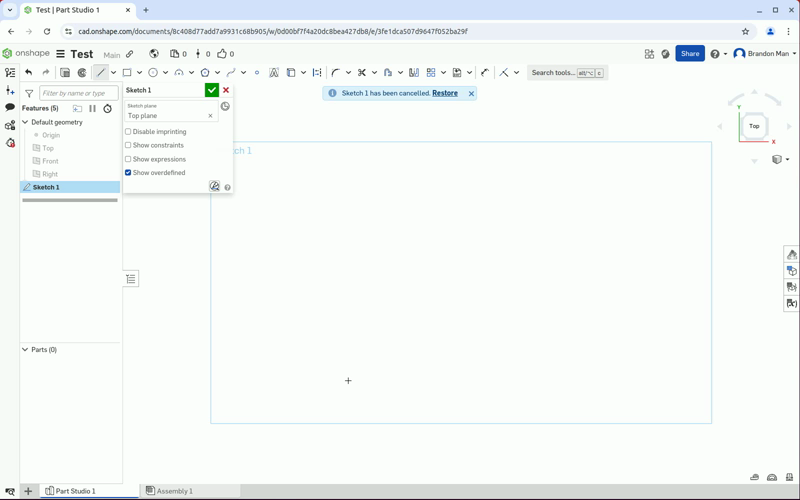
key_down(shift)
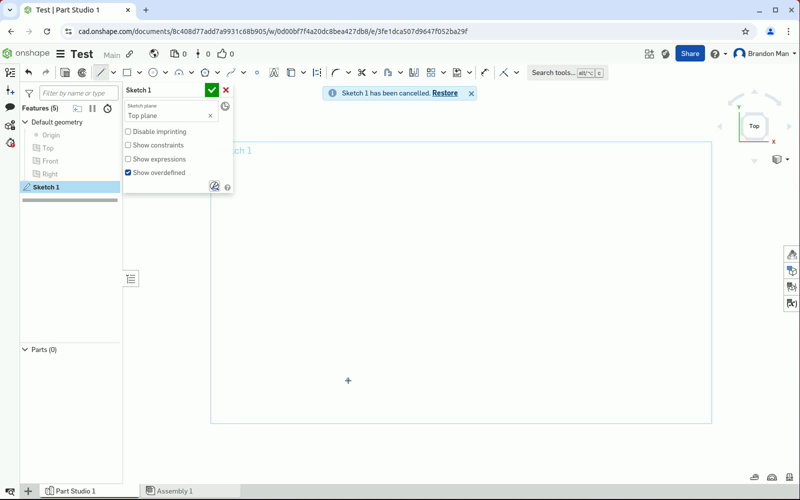
mouse_move(572, 380)
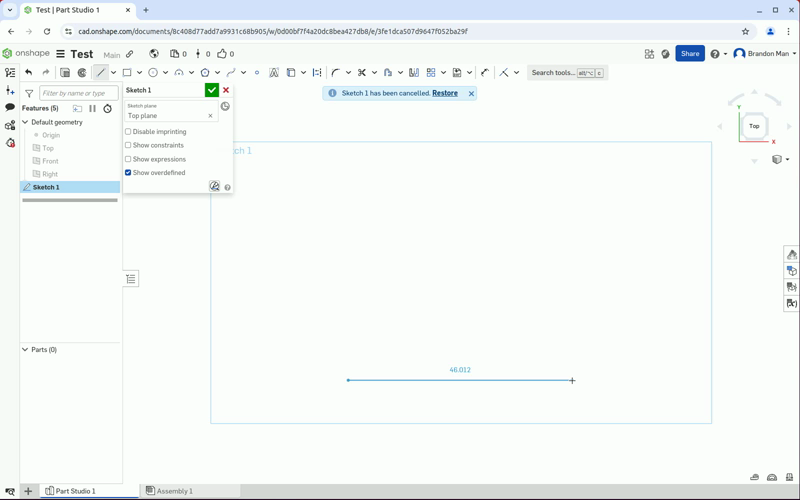
click(572, 380)
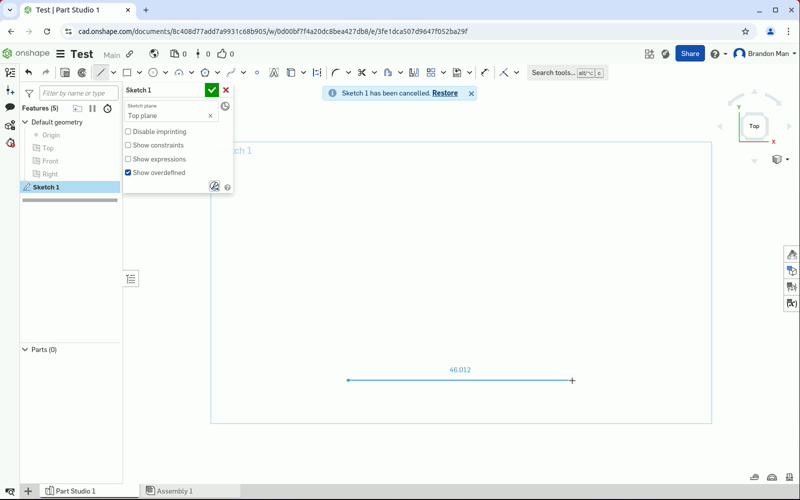
key_up(shift)
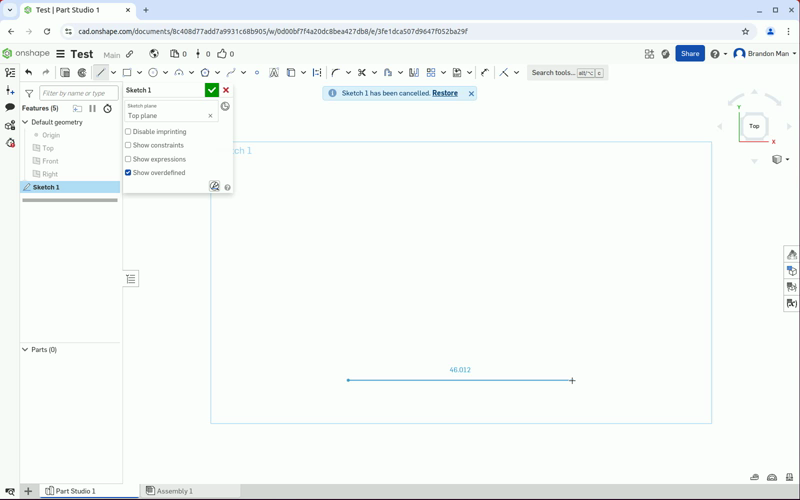
key_down(shift)
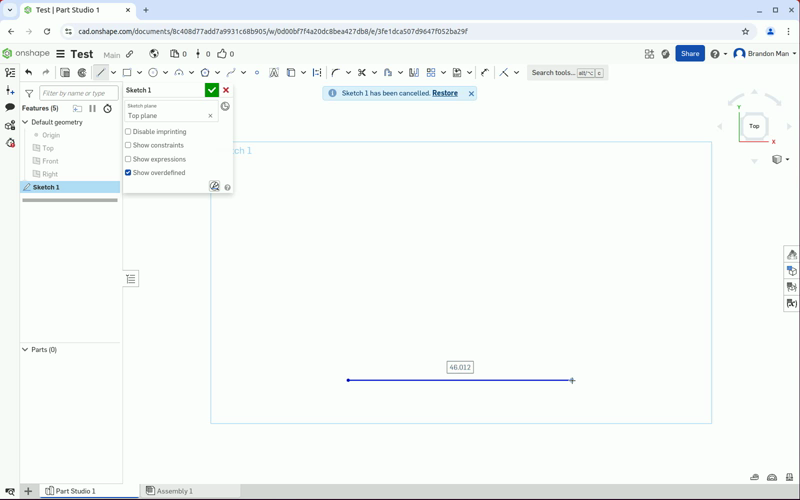
mouse_move(572, 184)
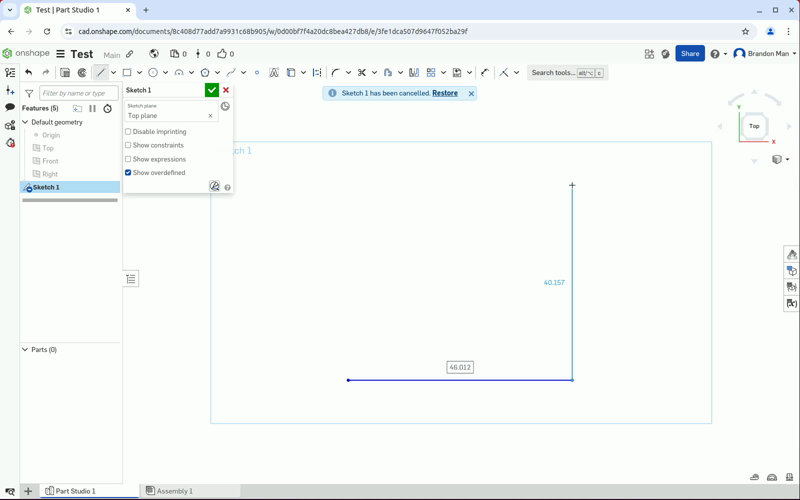
click(572, 184)
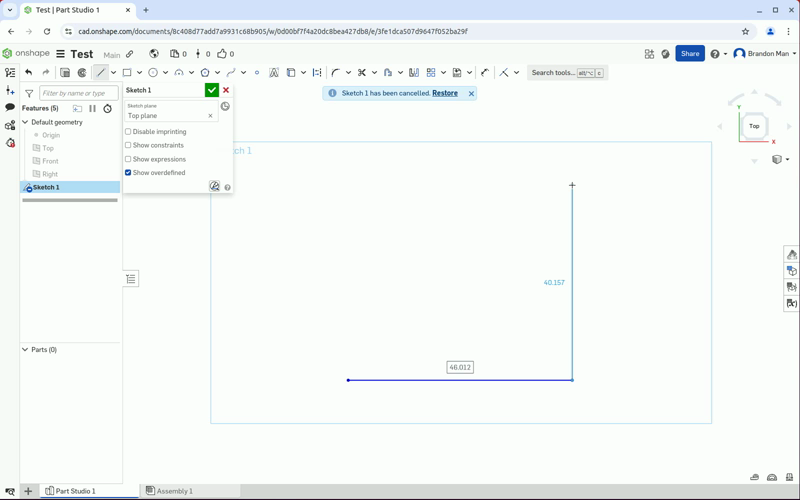
key_up(shift)
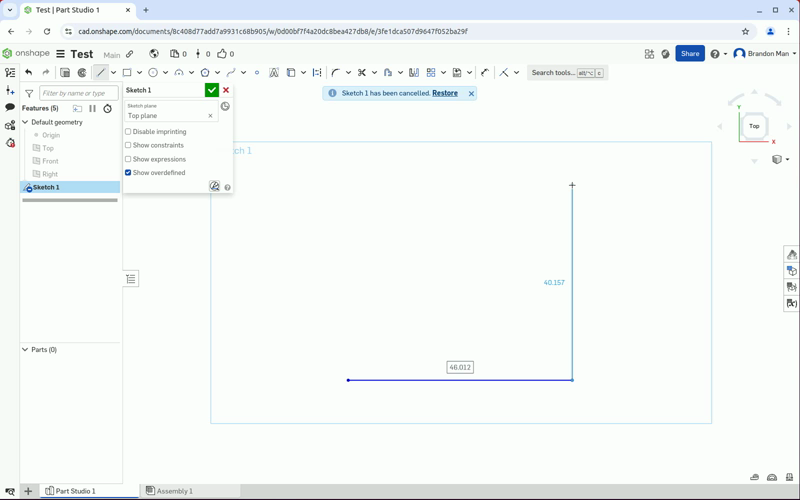
key_down(shift)
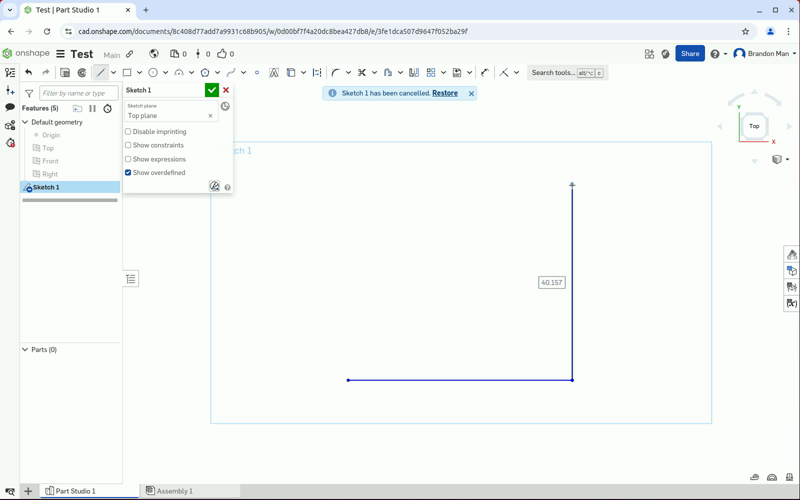
mouse_move(348, 184)
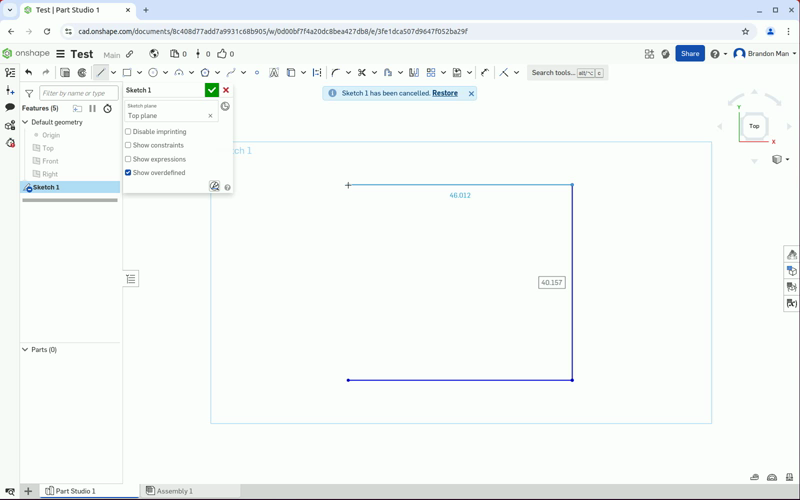
click(348, 184)
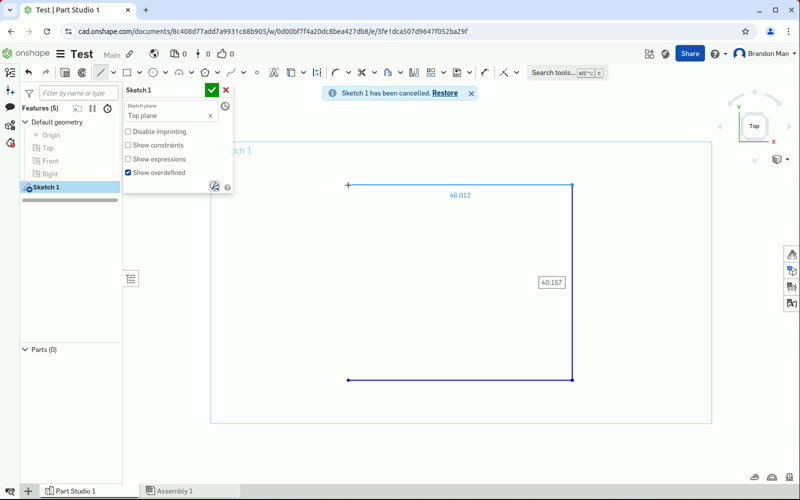
key_up(shift)
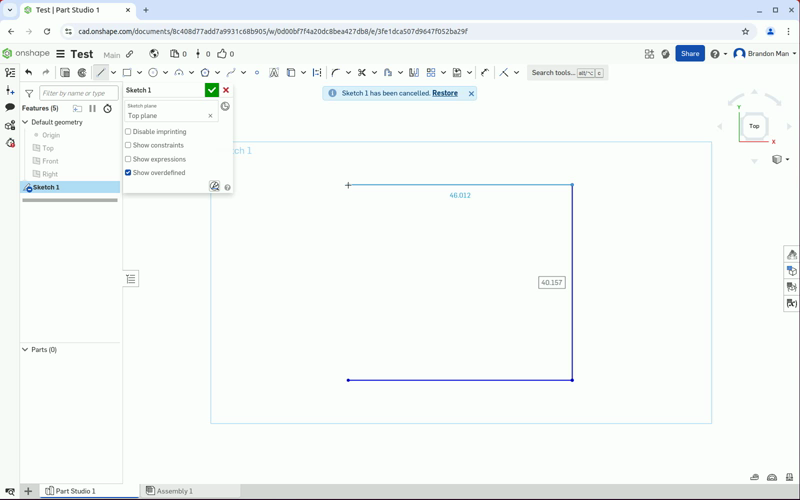
key_down(shift)
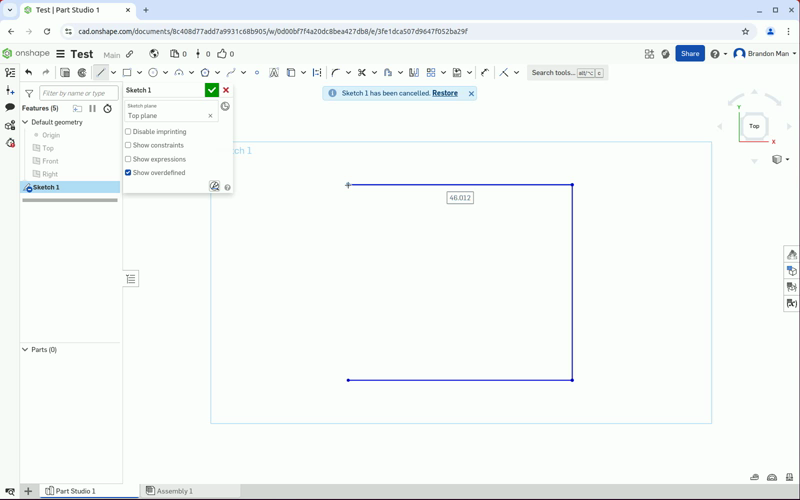
mouse_move(348, 380)
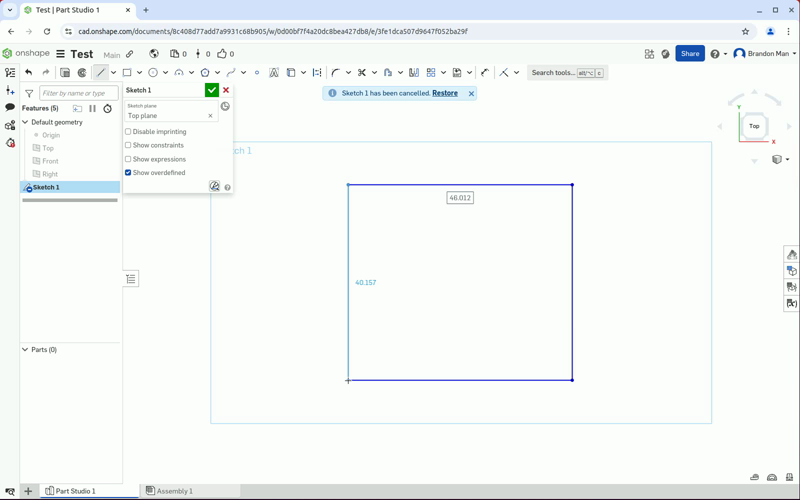
key_up(shift)
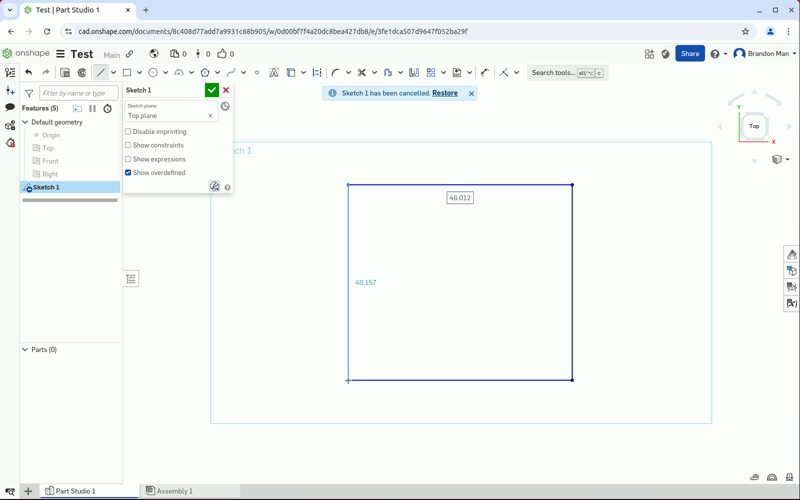
click(348, 380)
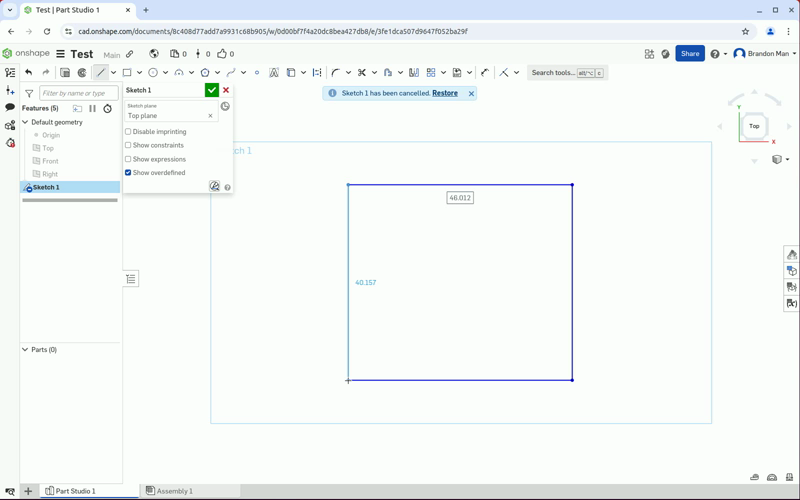
key(esc)
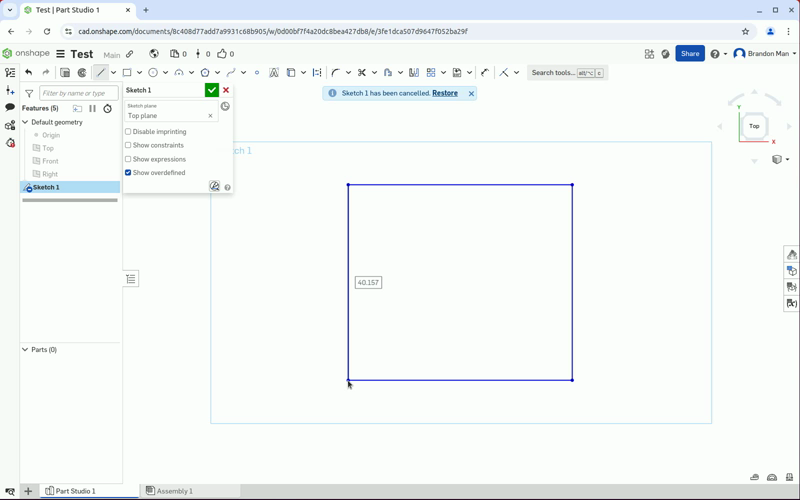
mouse_move(515, 291)
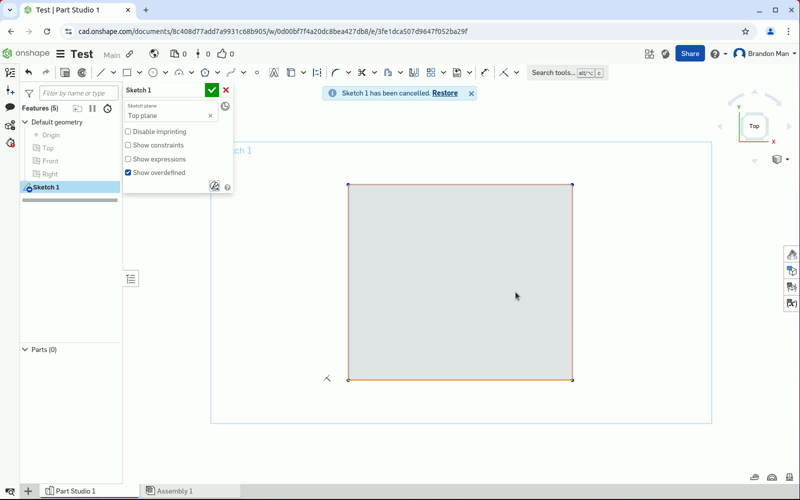
click(515, 291)
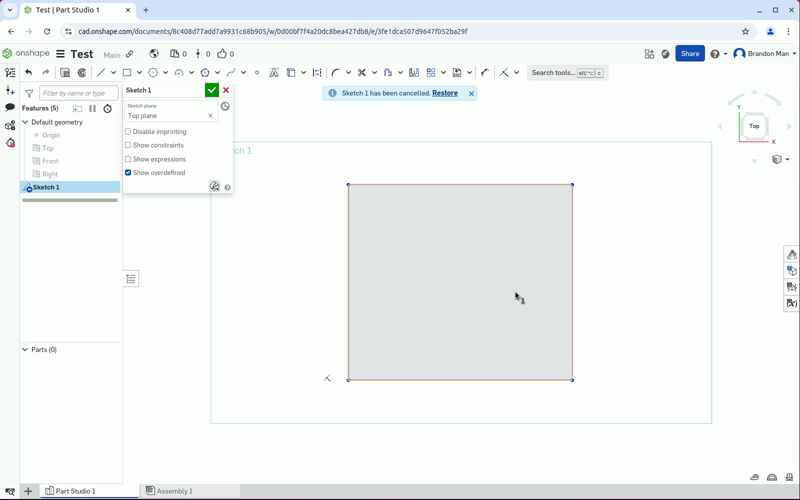
mouse_move(73, 352)
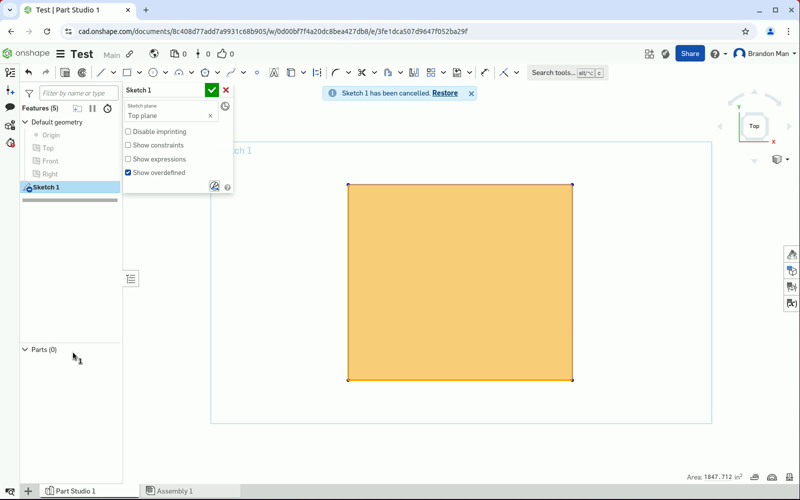
key(shift+y)
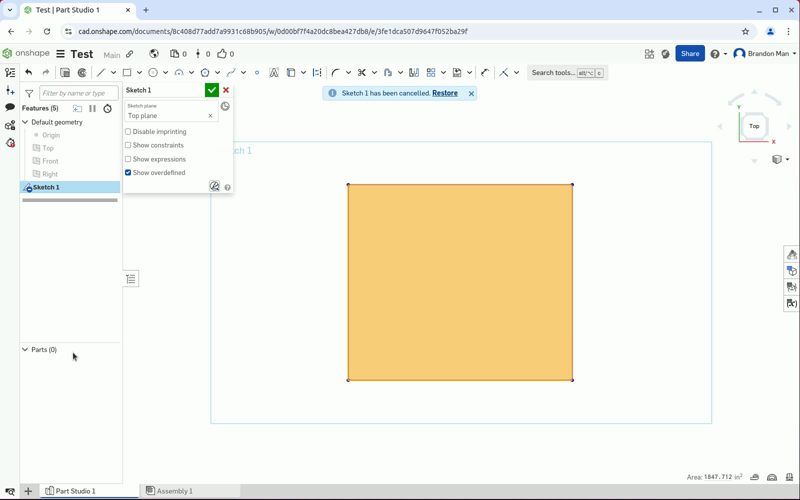
key(shift+e)
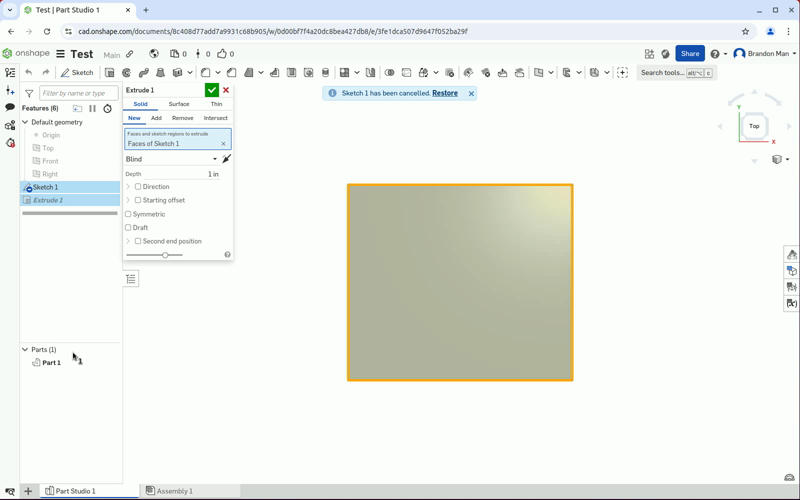
mouse_move(143, 106)
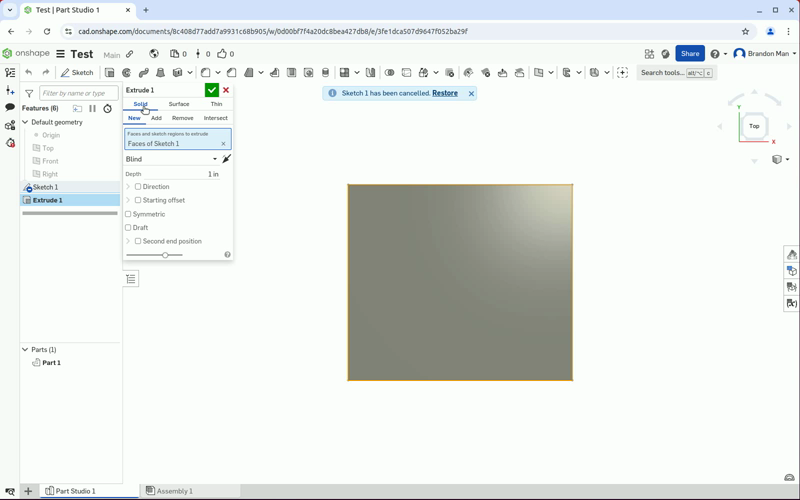
click(143, 106)
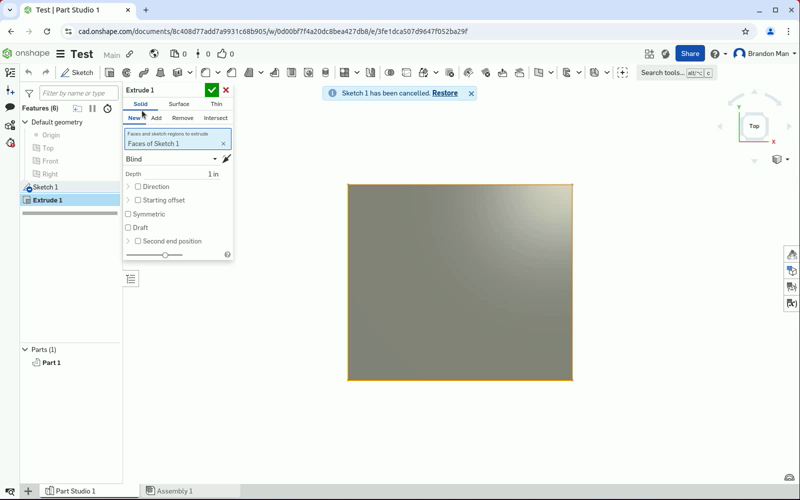
mouse_move(137, 120)
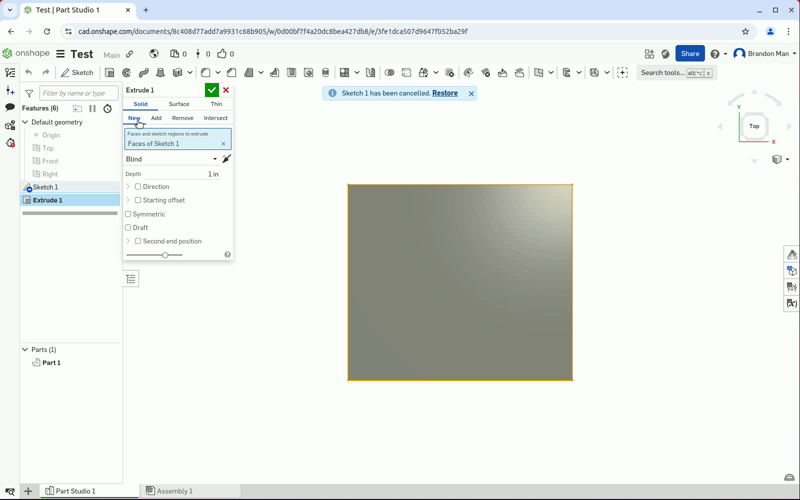
click(137, 120)
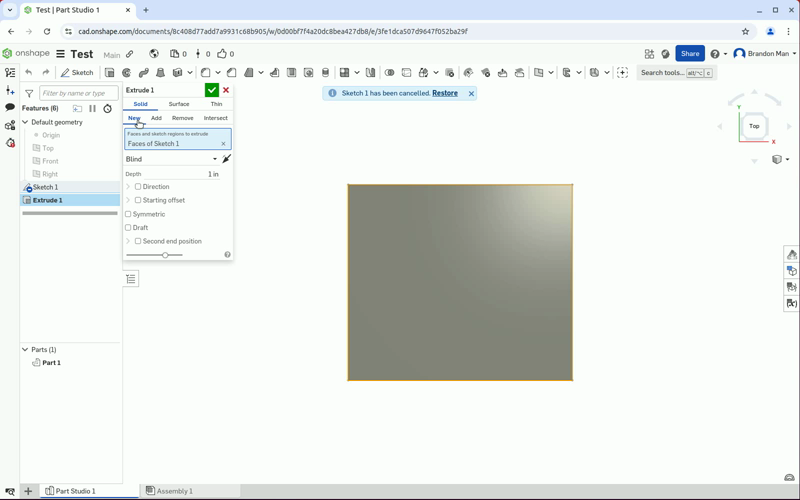
key(tab, 4)
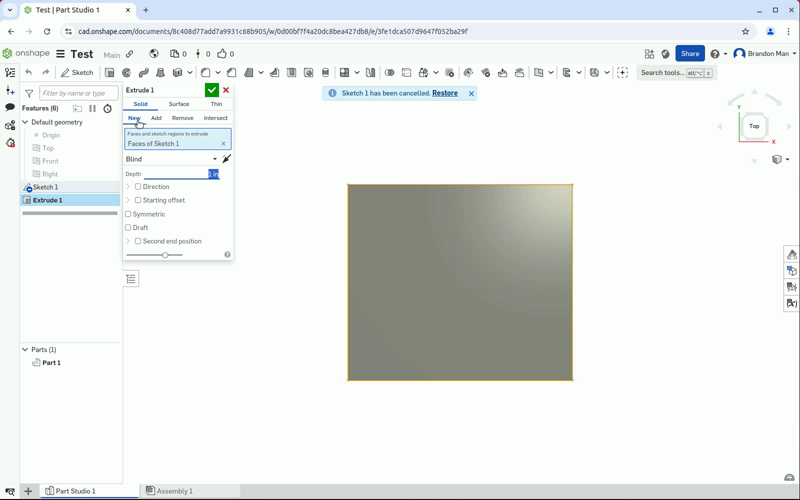
text(0.963)
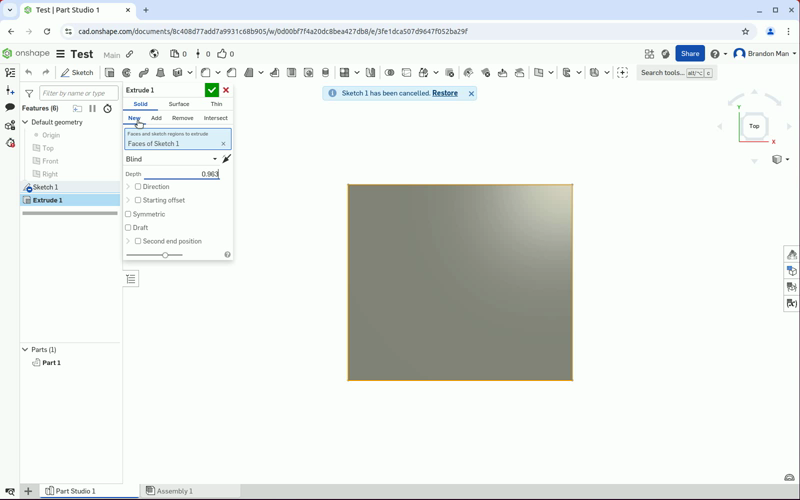
key(enter)
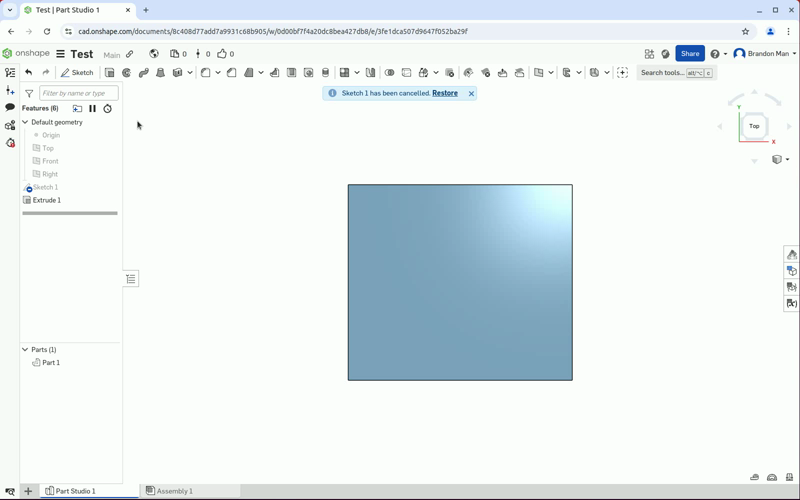
key(shift+h)
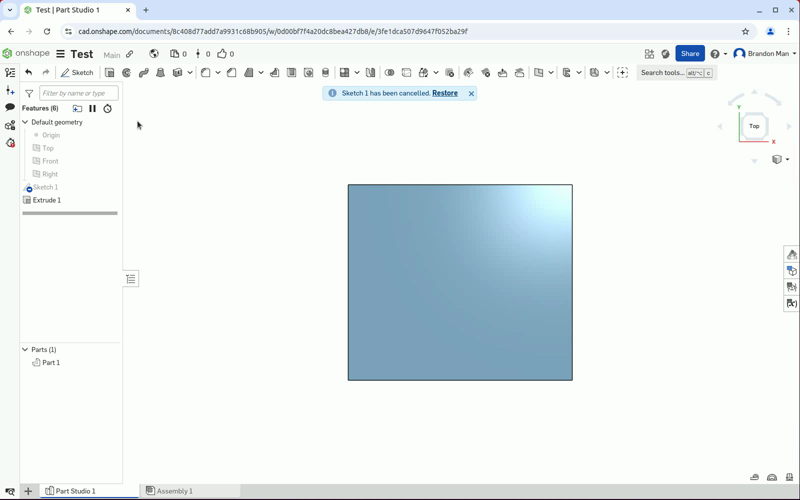
key(shift+h)
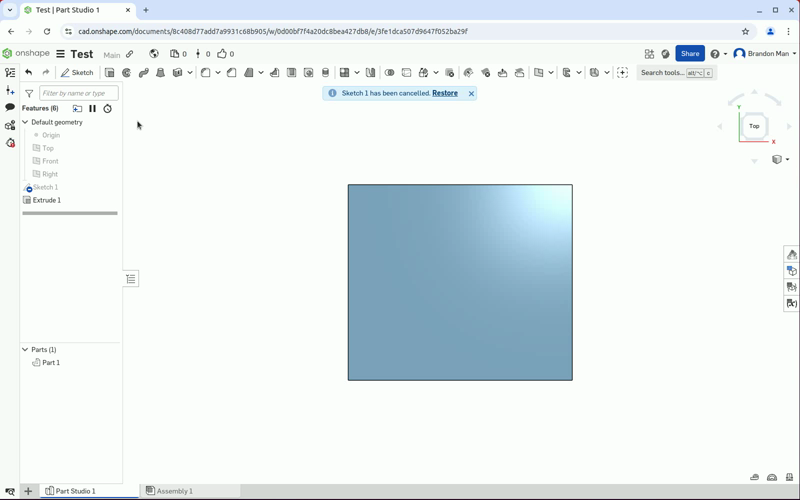
mouse_move(73, 189)
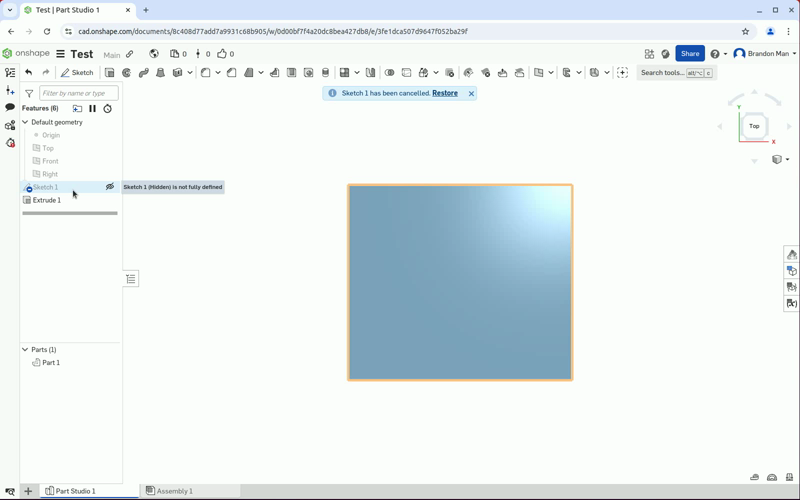
click(73, 189)
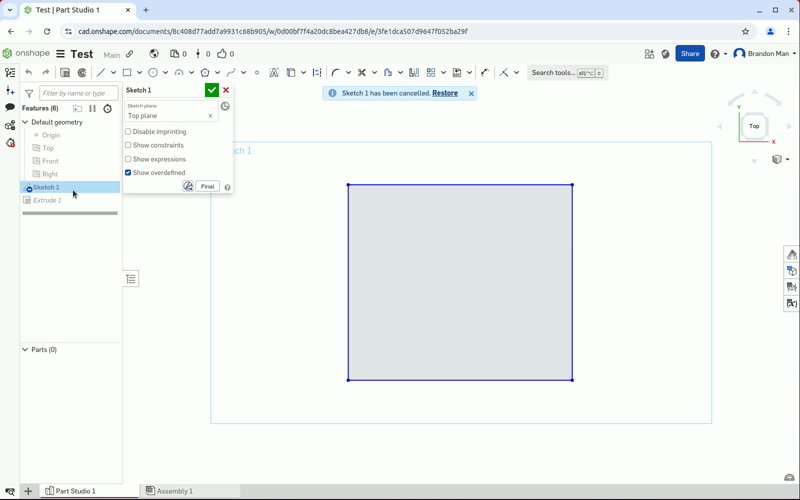
mouse_move(229, 92)
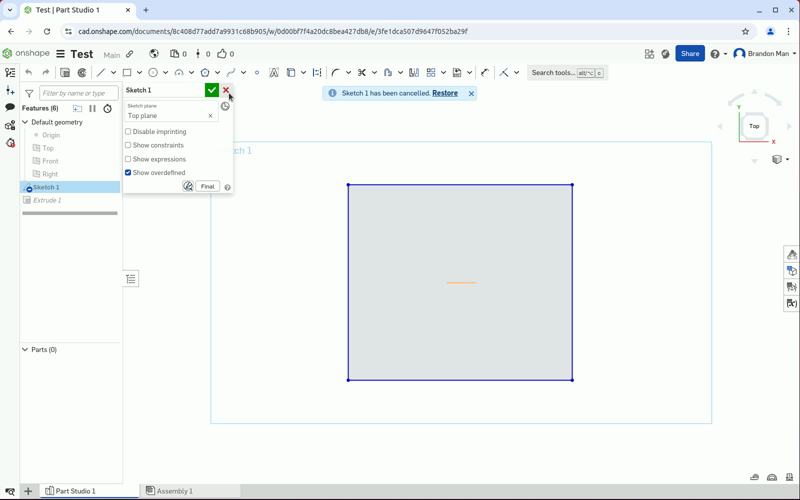
click(229, 92)
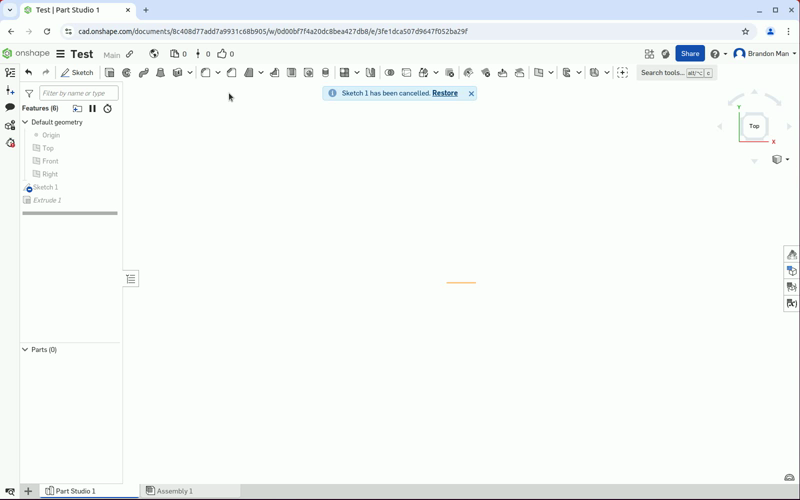
mouse_move(541, 75)
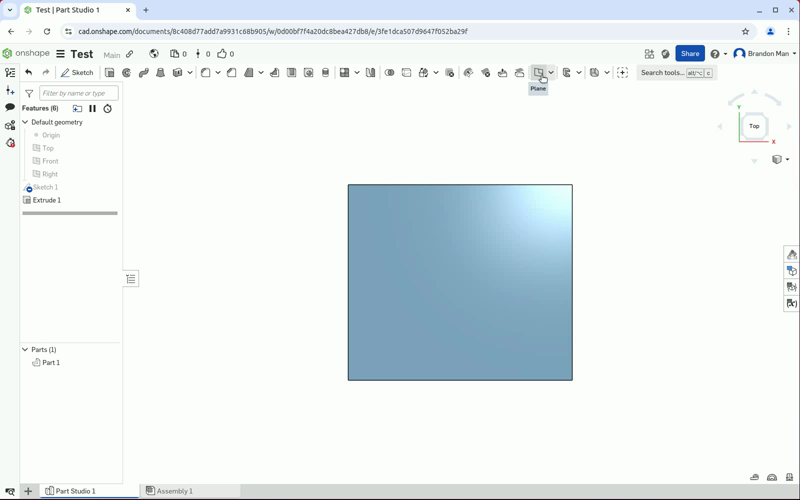
click(541, 75)
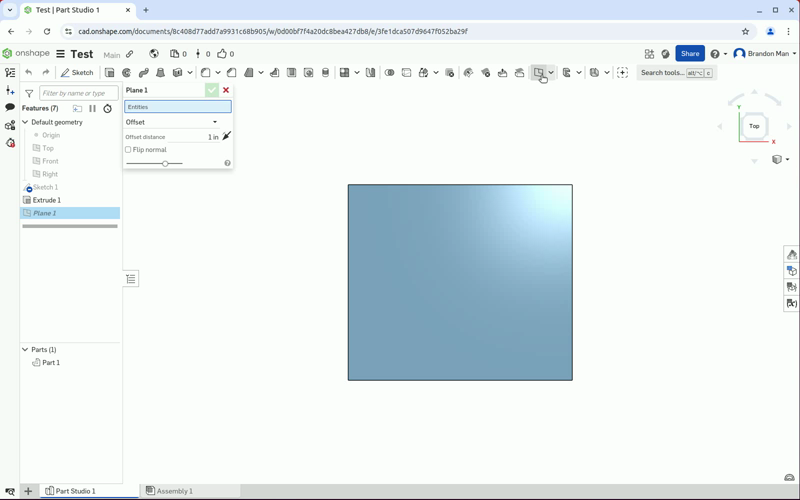
mouse_move(73, 150)
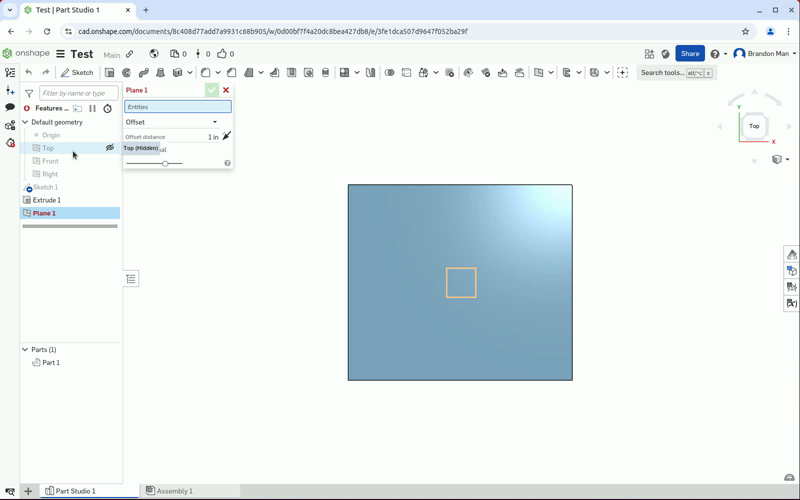
click(73, 150)
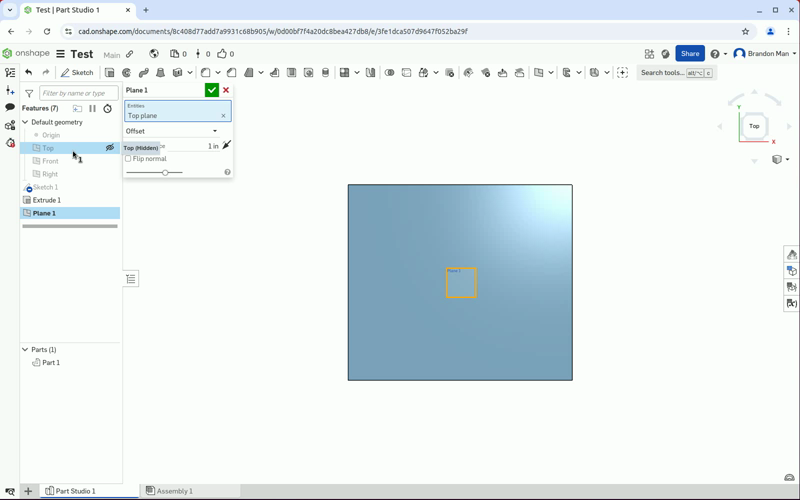
key(tab, 2)
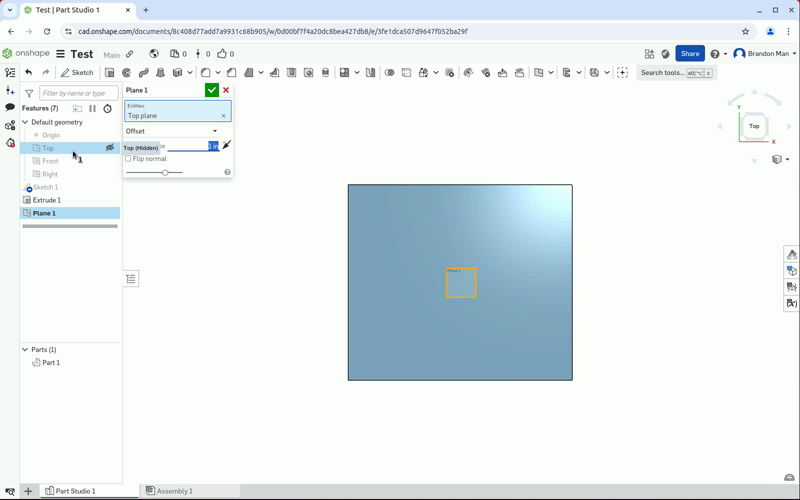
text(0.955)
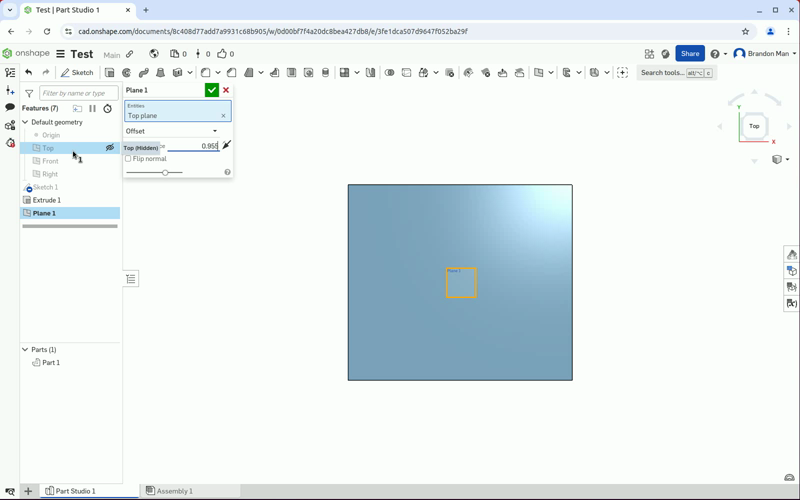
key(enter, 2)
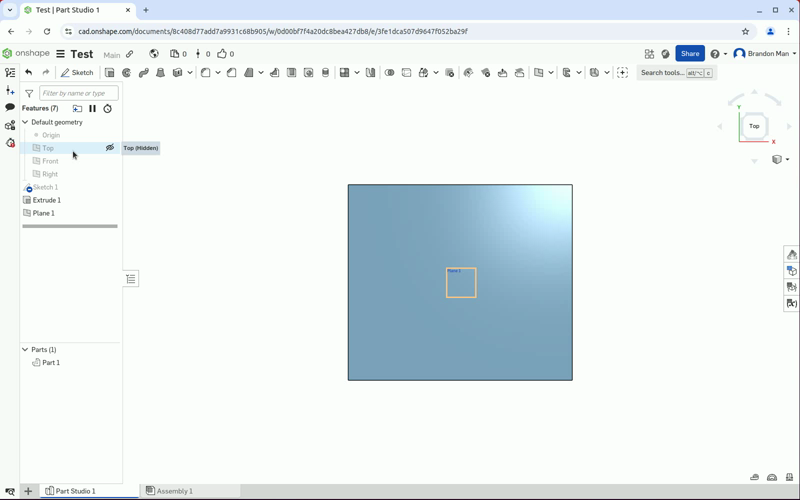
key(shift+s)
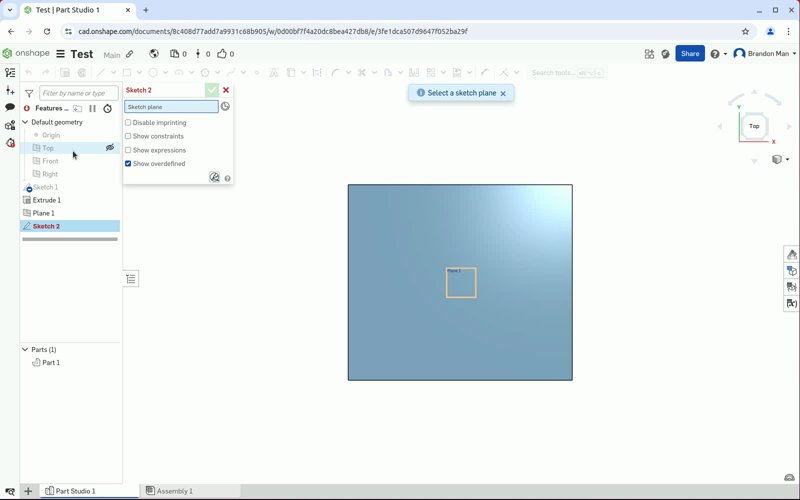
mouse_move(73, 215)
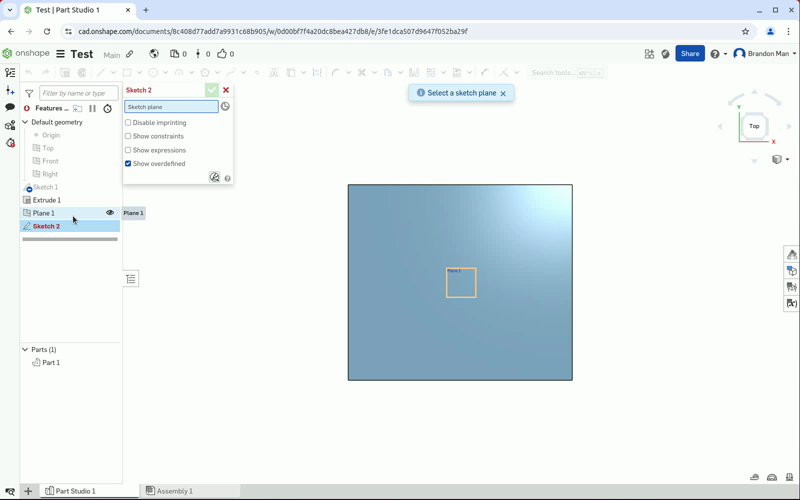
click(73, 215)
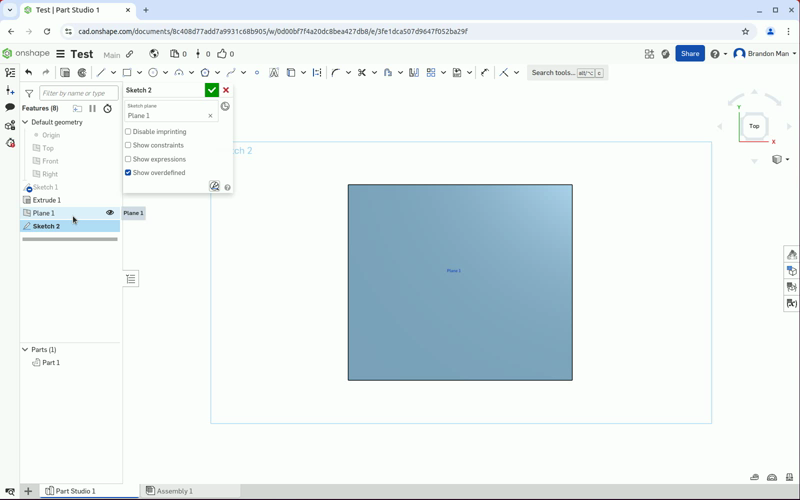
mouse_move(73, 352)
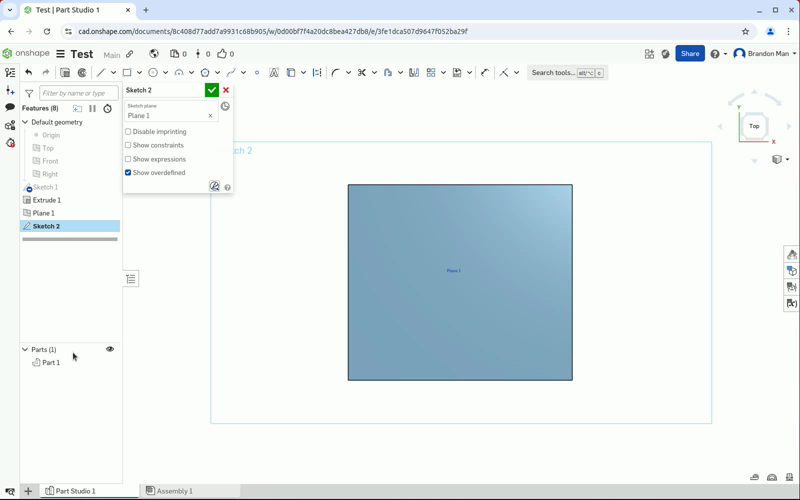
key(y)
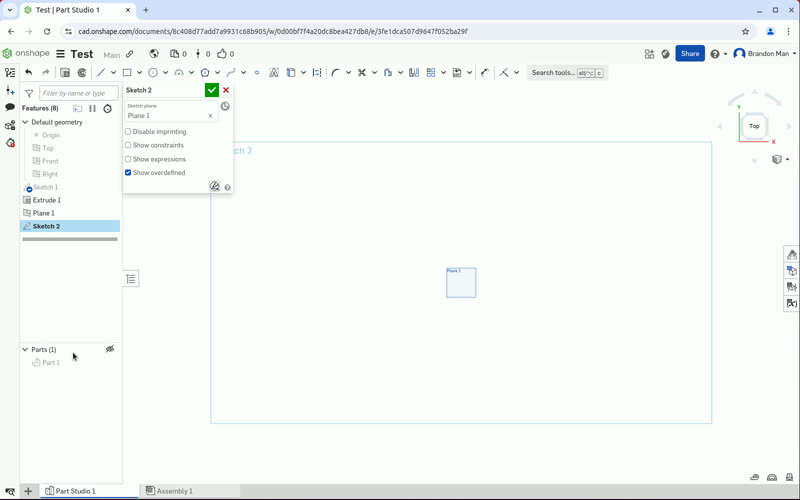
key(l)
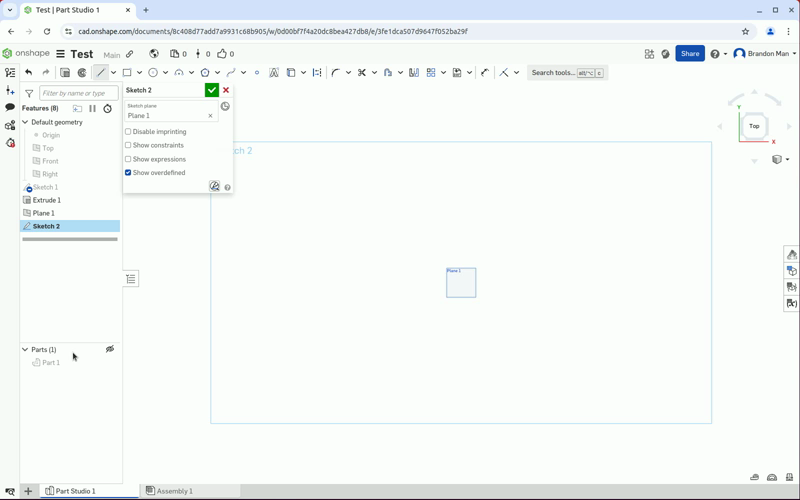
key_down(shift)
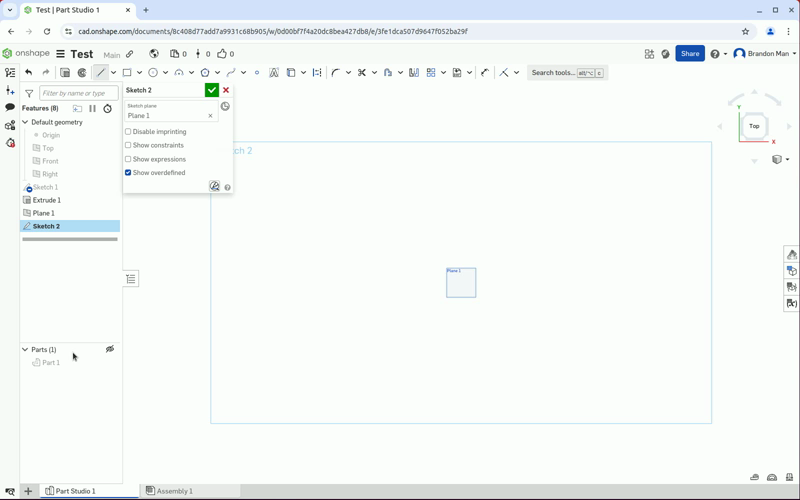
mouse_move(411, 253)
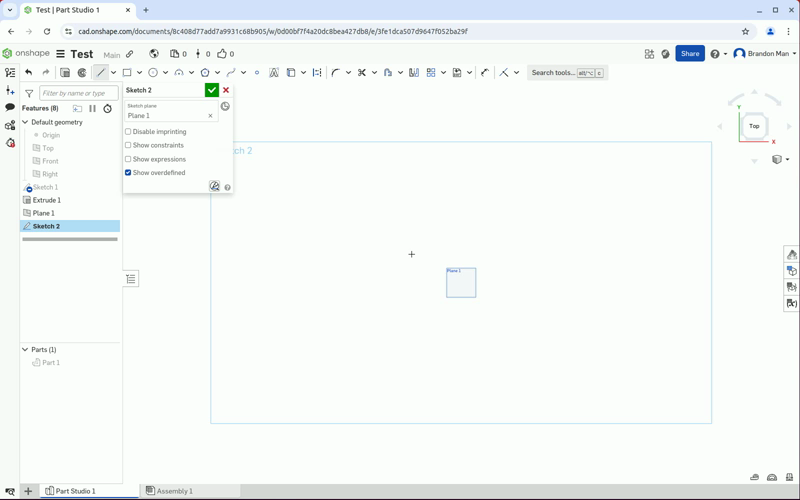
click(411, 253)
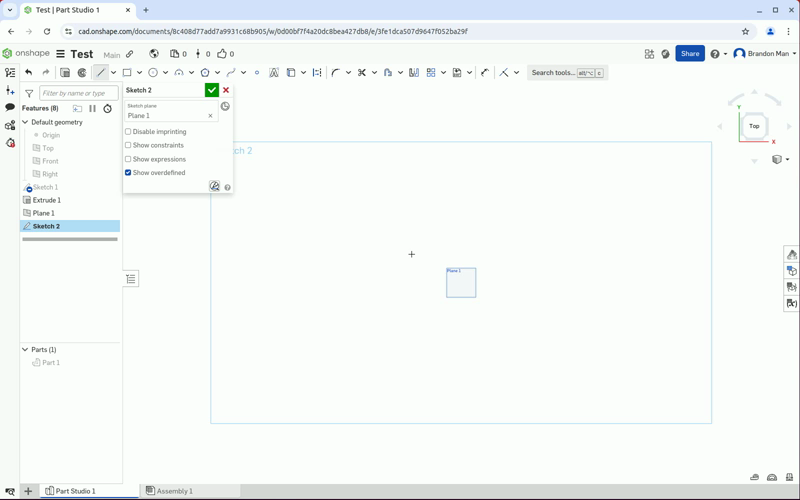
key_up(shift)
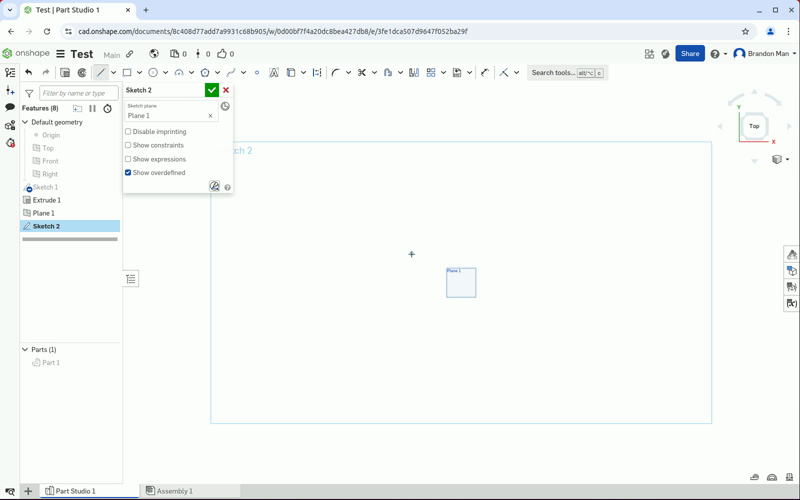
key_down(shift)
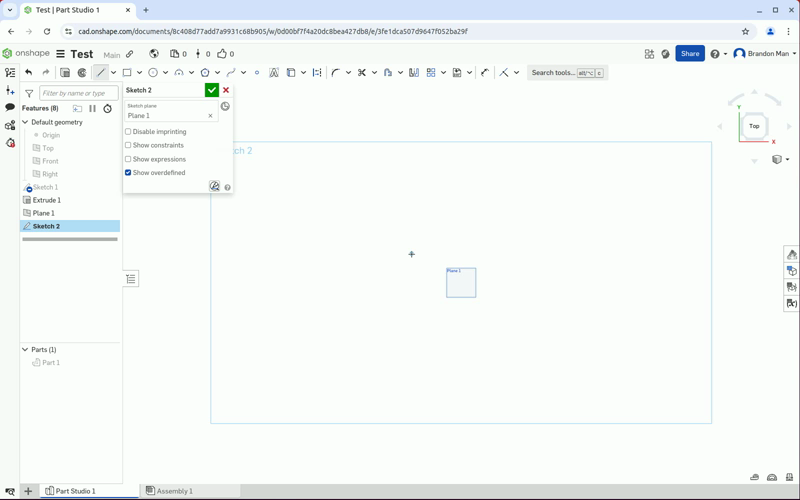
mouse_move(509, 253)
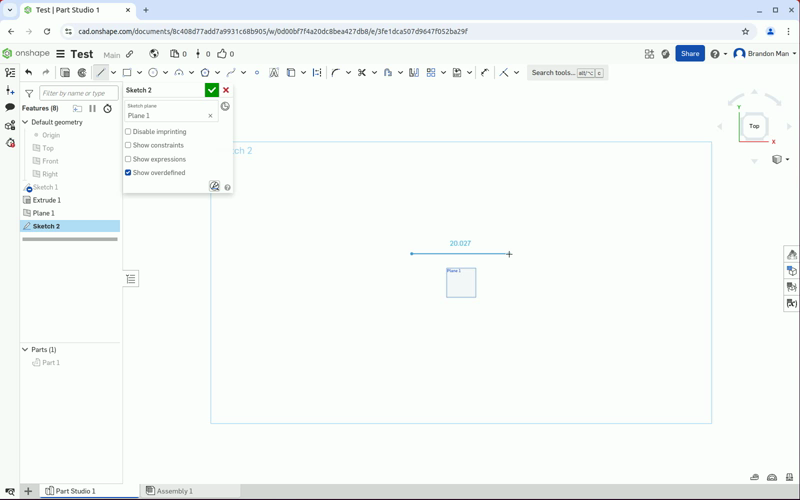
click(509, 253)
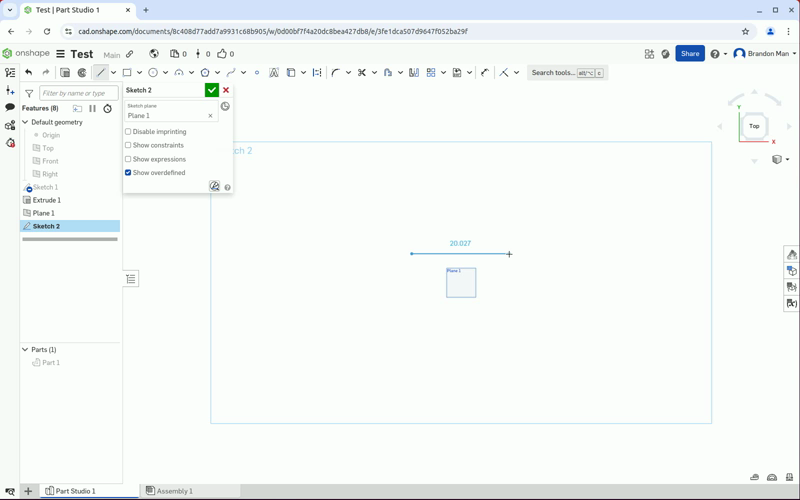
key_up(shift)
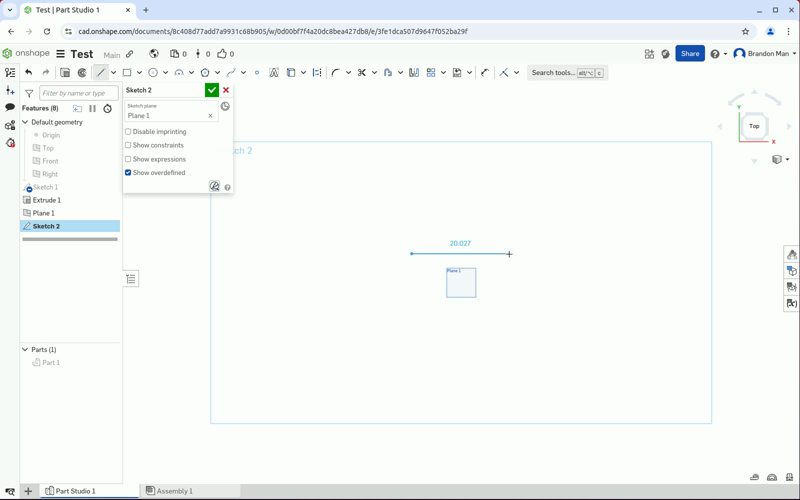
key_down(shift)
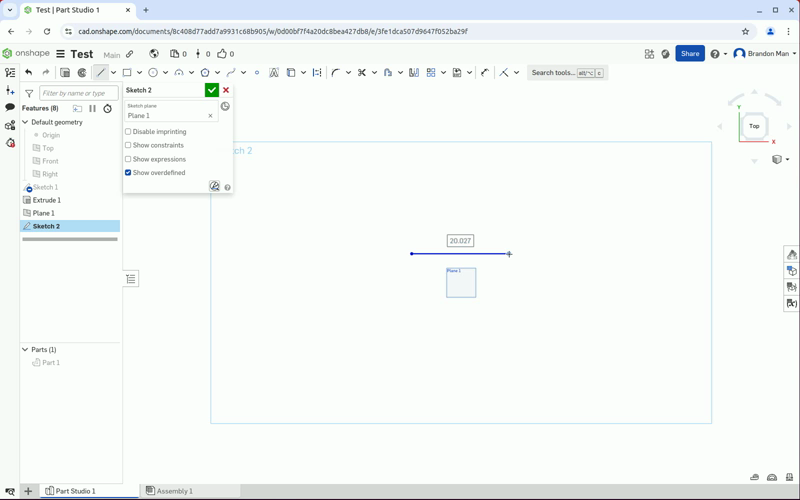
mouse_move(509, 186)
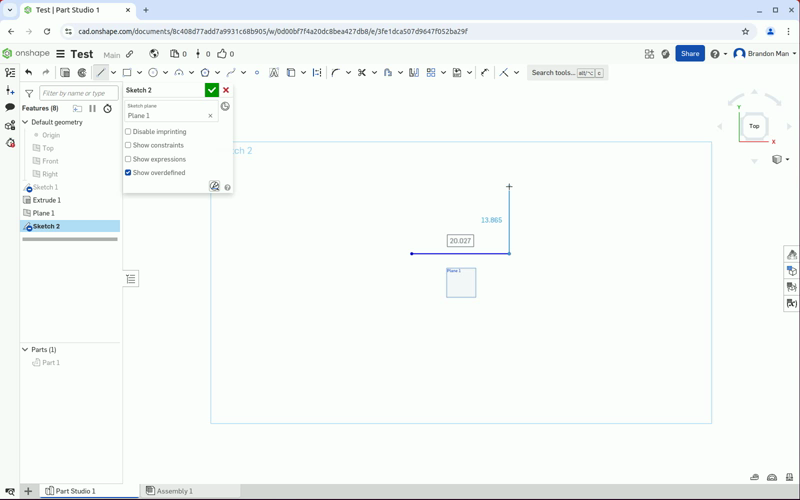
click(509, 186)
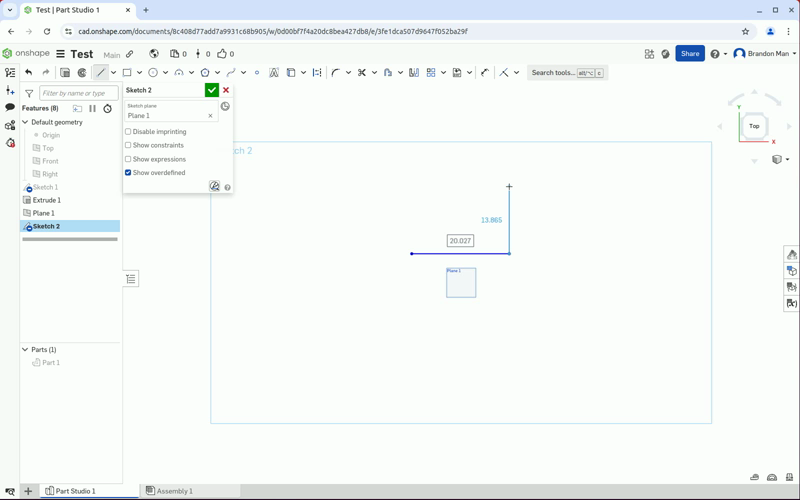
key_up(shift)
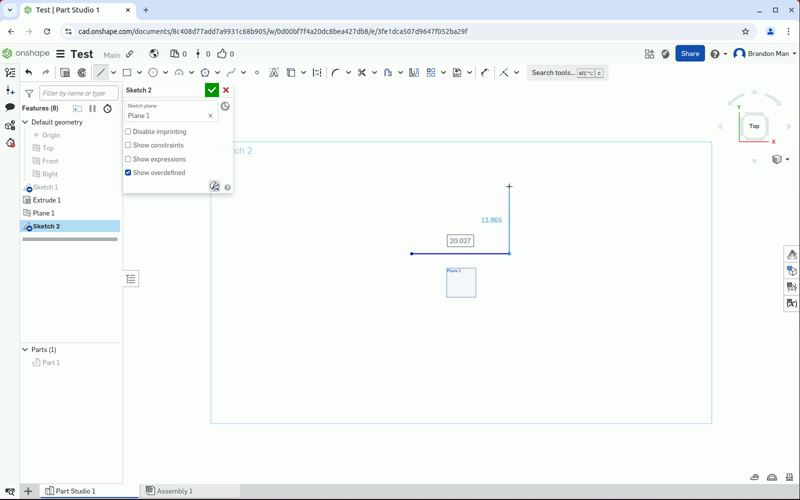
key_down(shift)
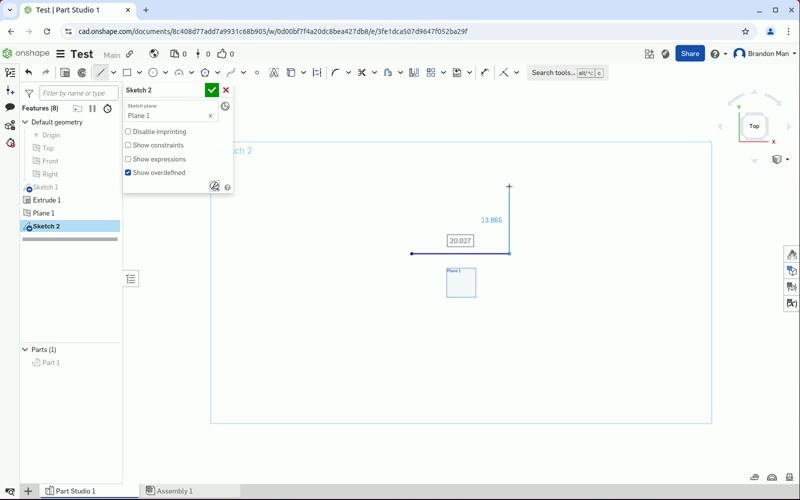
mouse_move(411, 186)
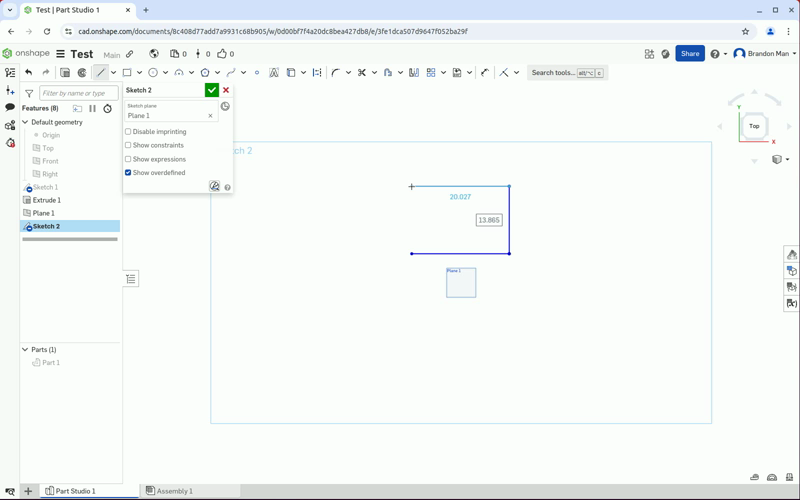
click(411, 186)
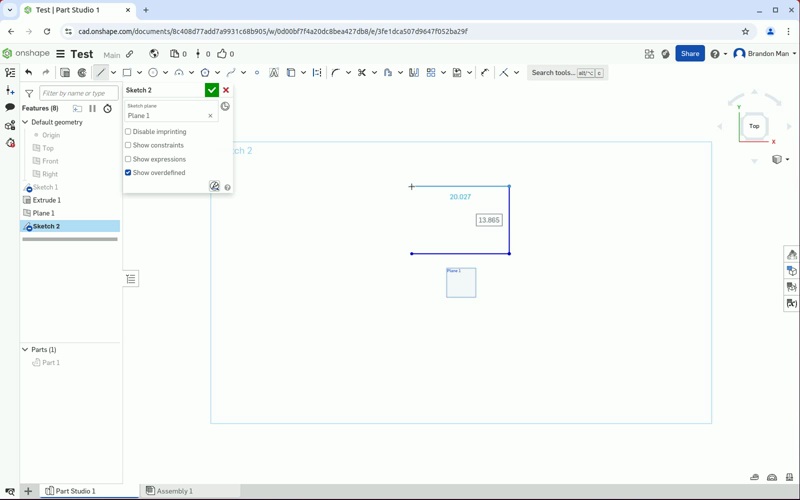
key_up(shift)
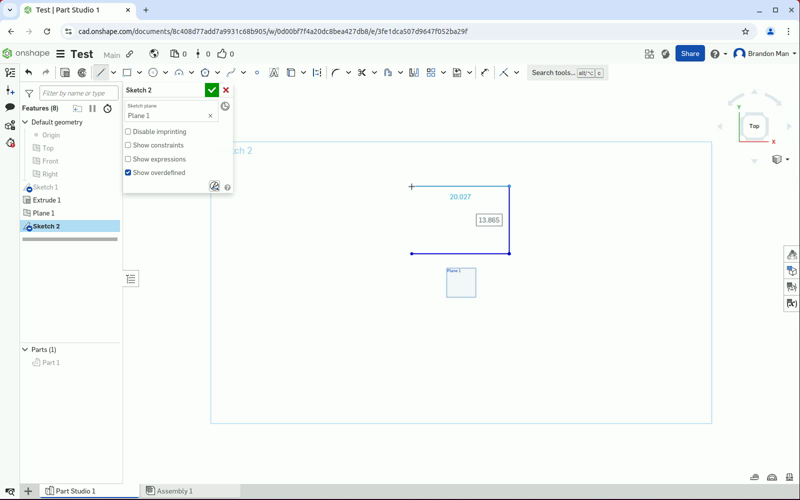
key_down(shift)
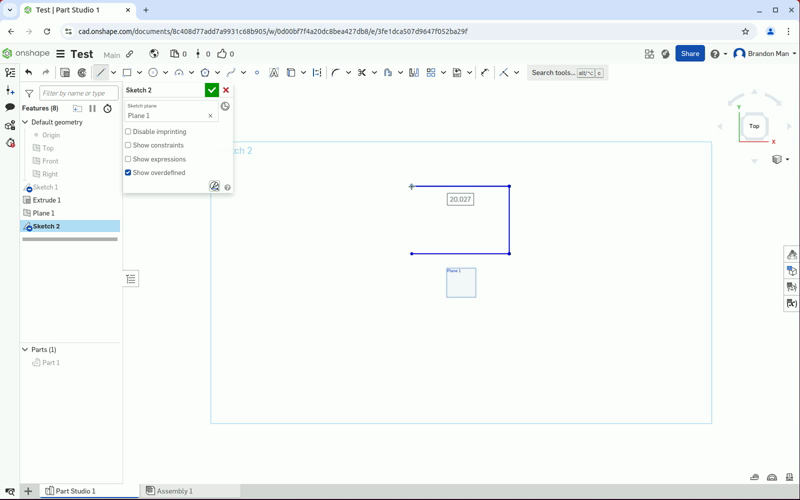
mouse_move(411, 253)
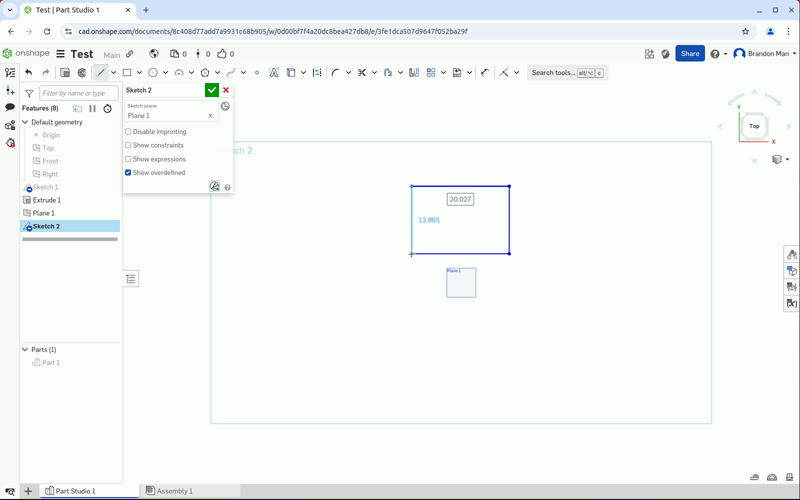
key_up(shift)
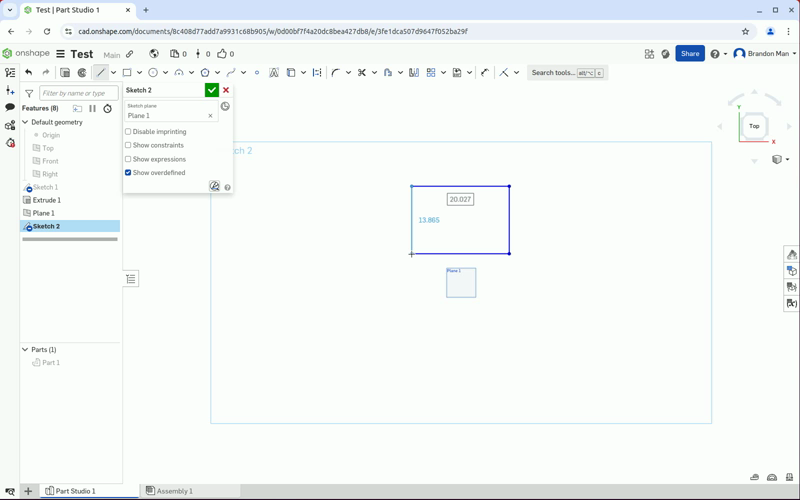
click(411, 253)
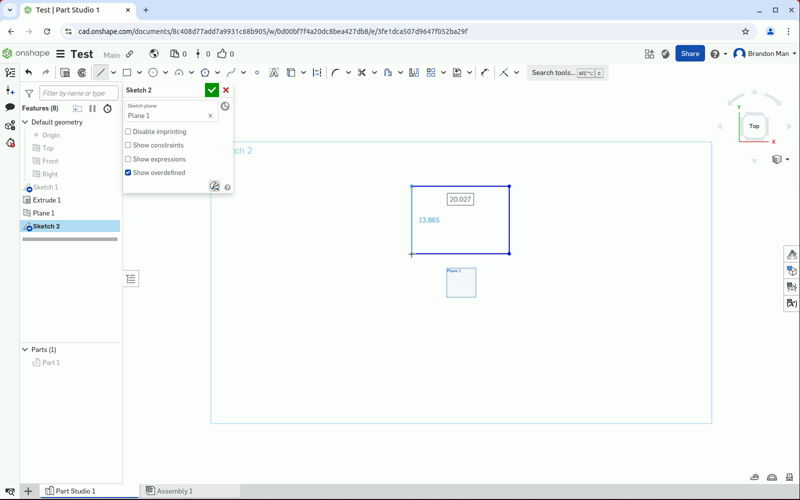
key(esc)
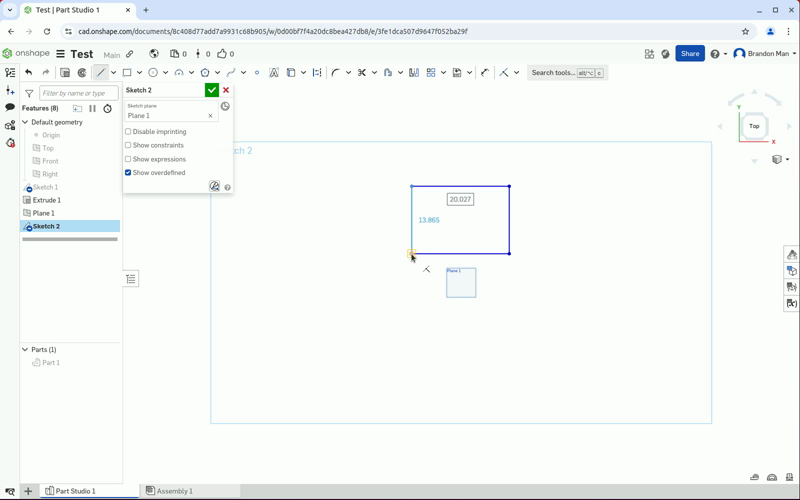
mouse_move(501, 244)
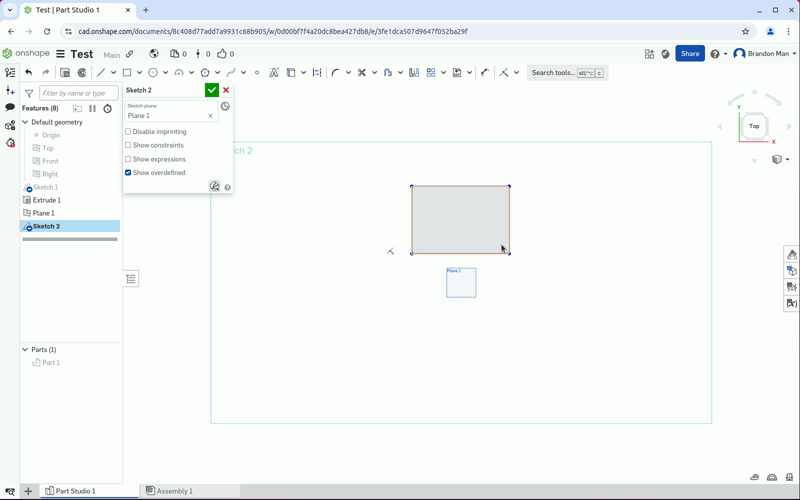
click(501, 244)
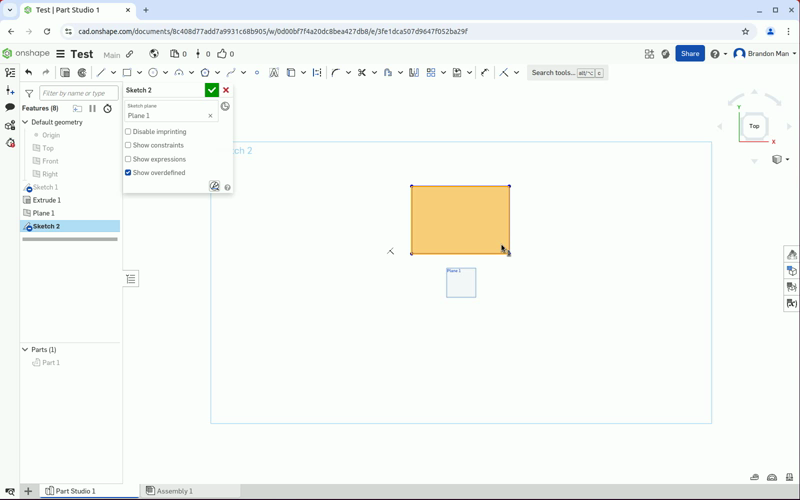
mouse_move(73, 352)
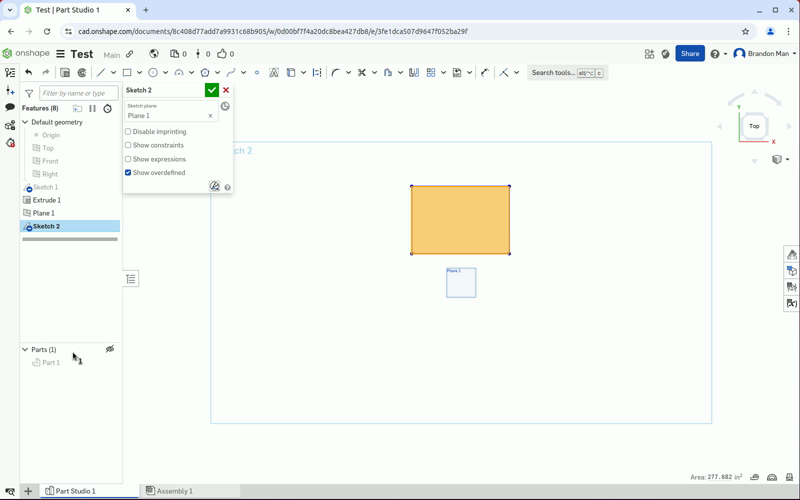
key(shift+y)
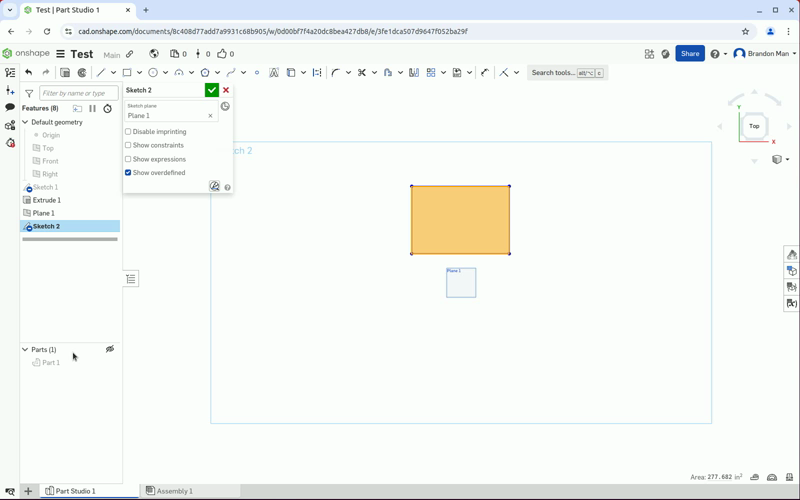
key(shift+e)
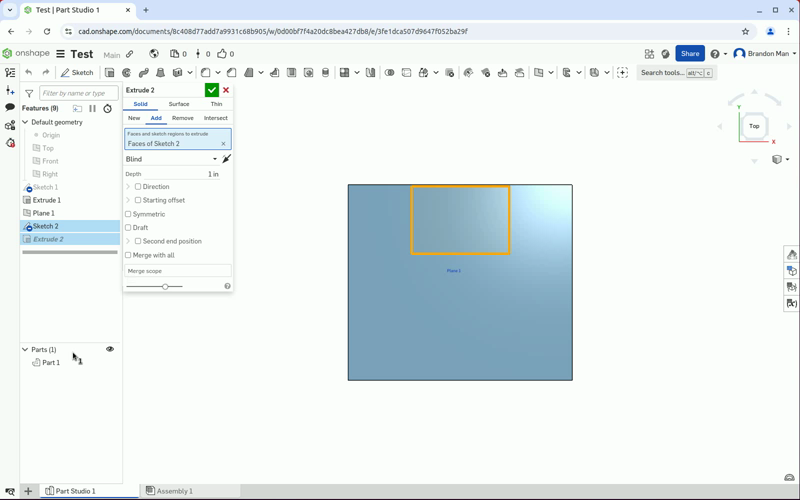
mouse_move(143, 106)
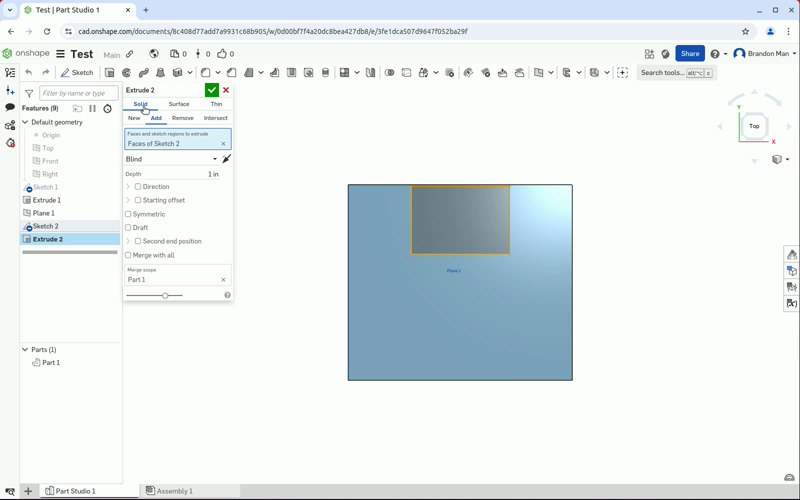
click(143, 106)
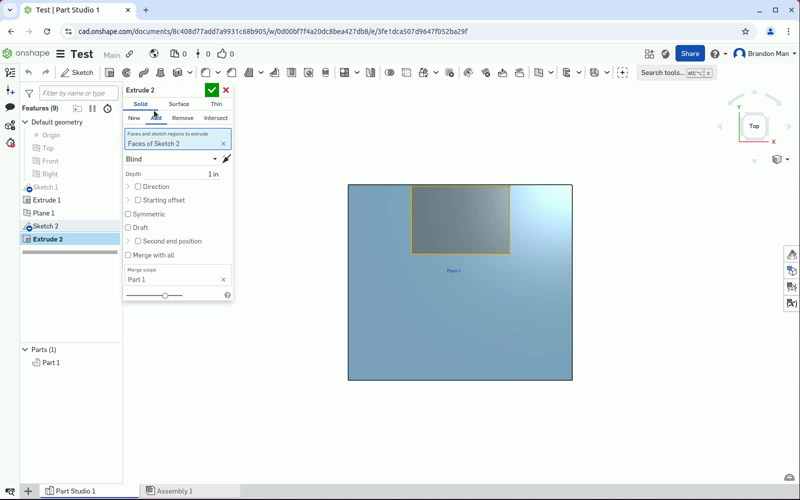
mouse_move(186, 120)
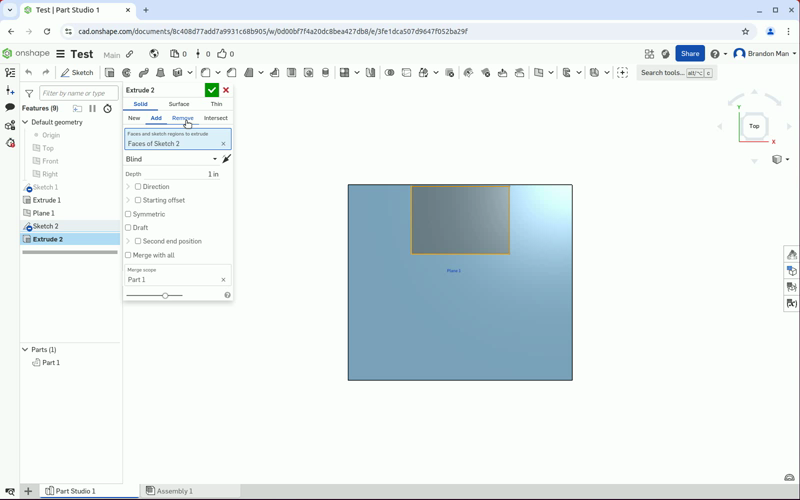
click(186, 120)
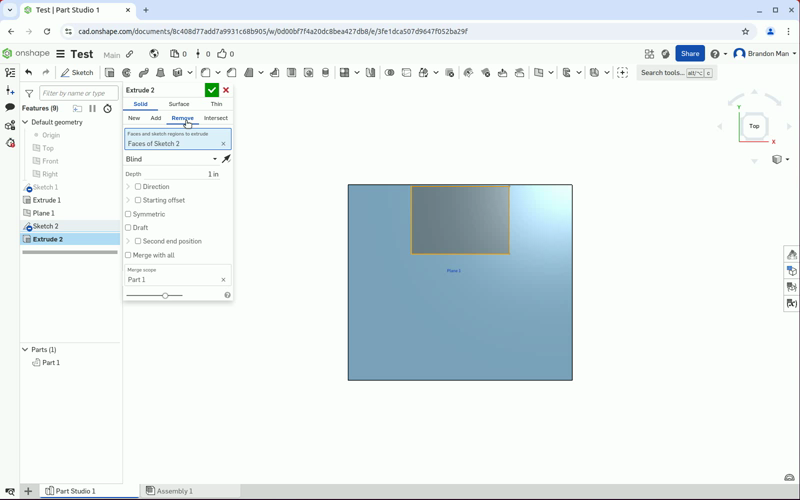
key(tab, 4)
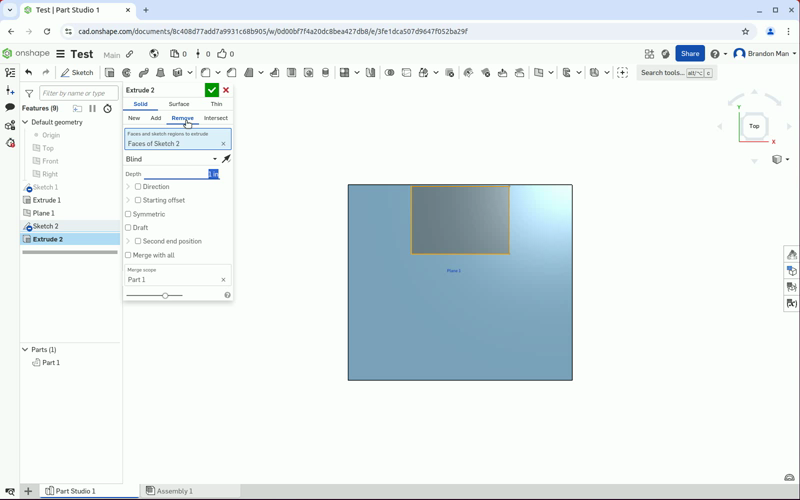
text(5.055)
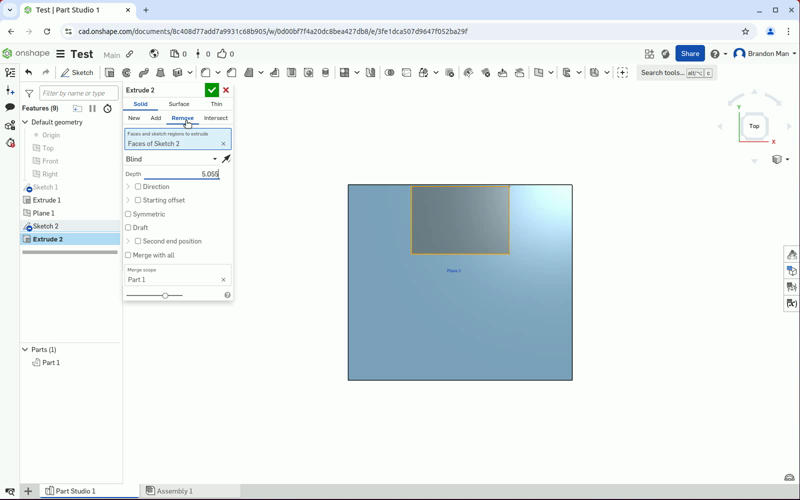
key(tab, 6)
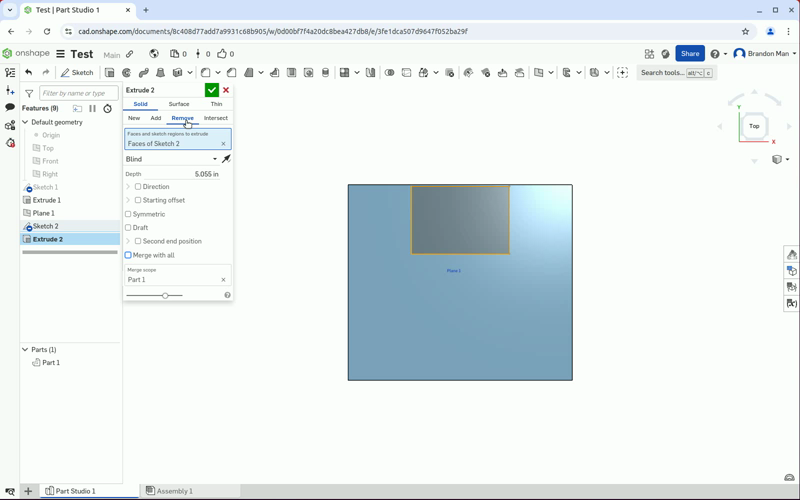
key(space)
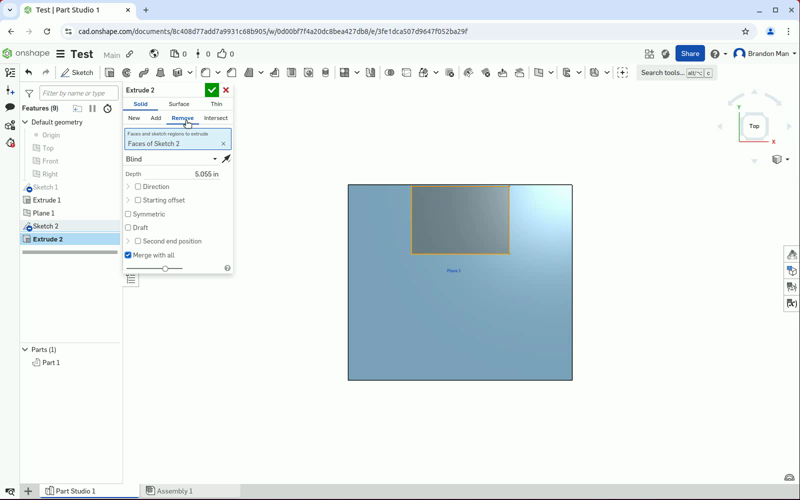
key(enter)
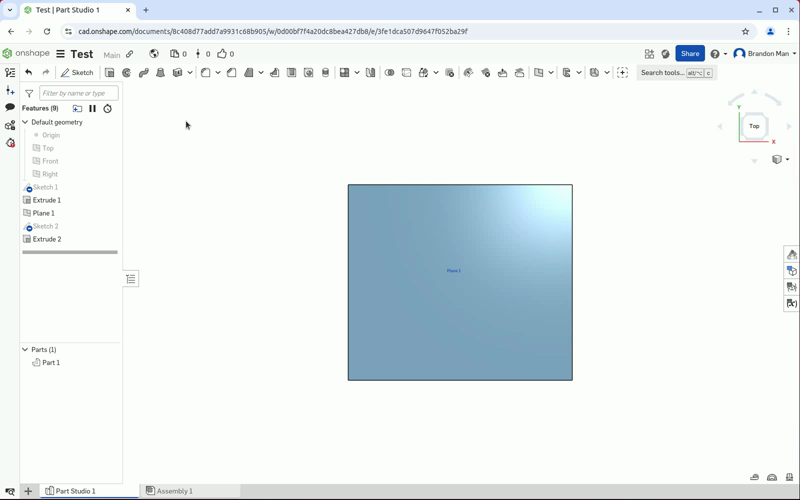
key(shift+h)
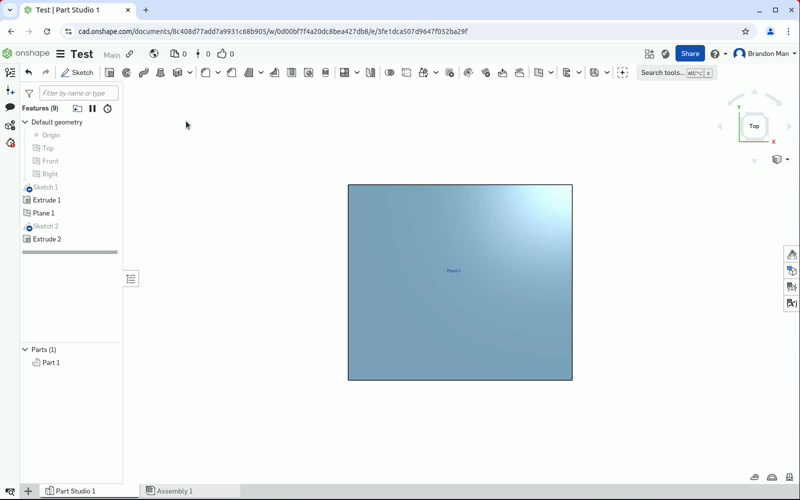
key(shift+h)
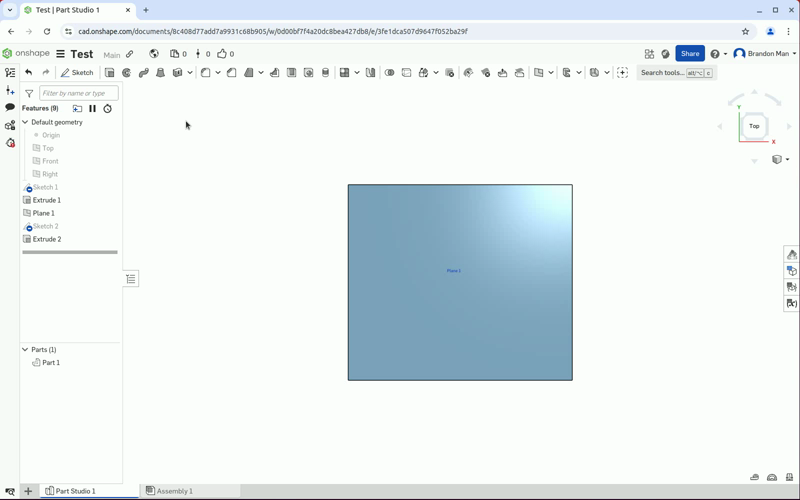
mouse_move(73, 189)
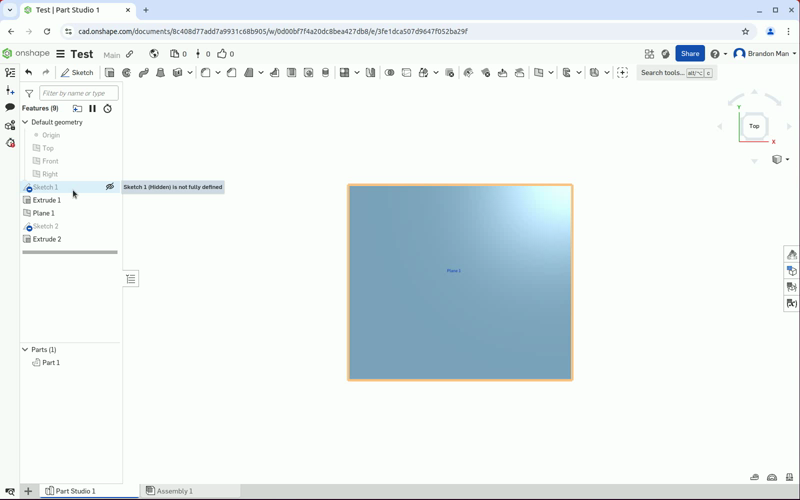
click(73, 189)
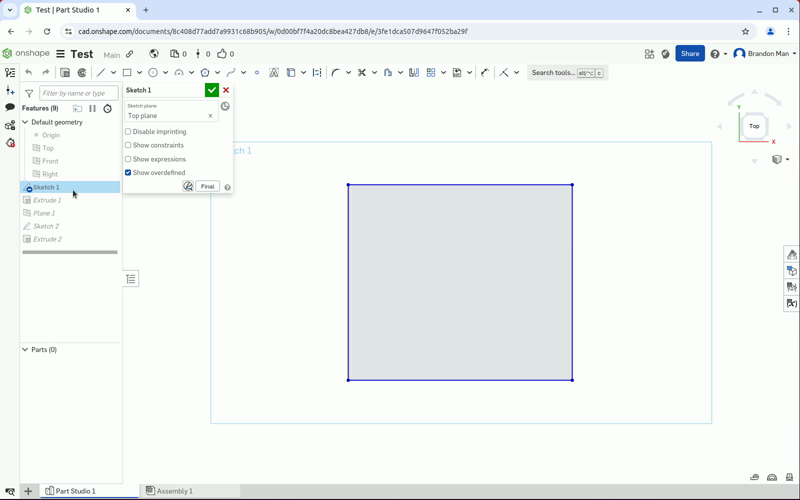
mouse_move(229, 92)
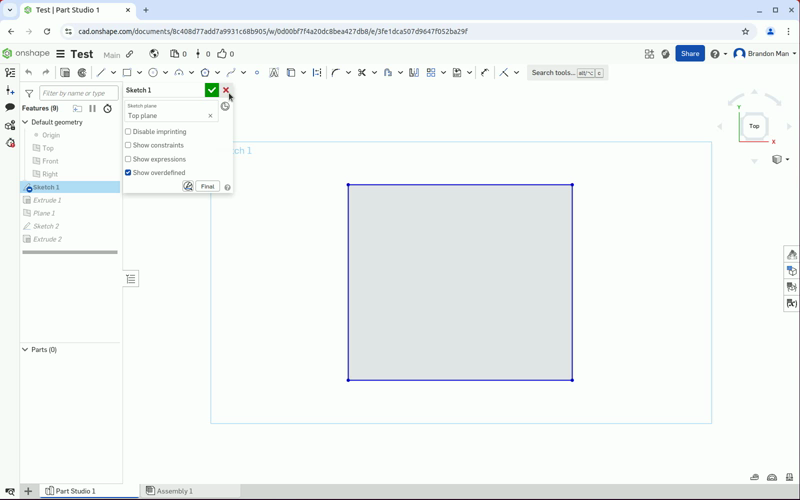
click(229, 92)
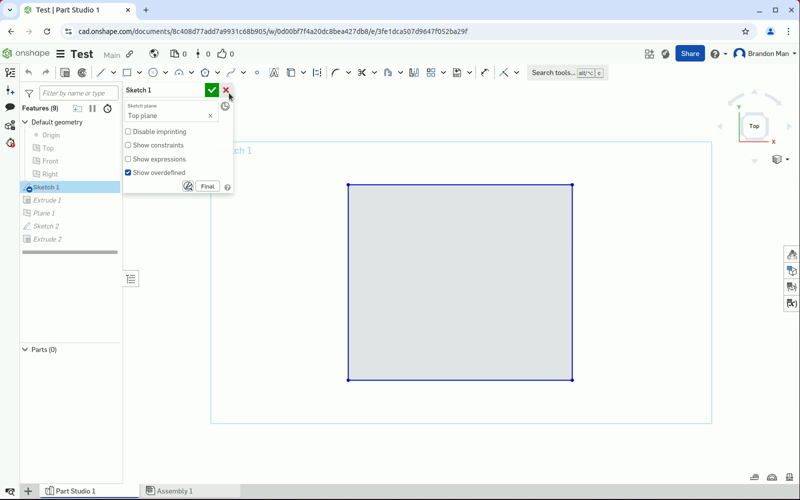
key(shift+s)
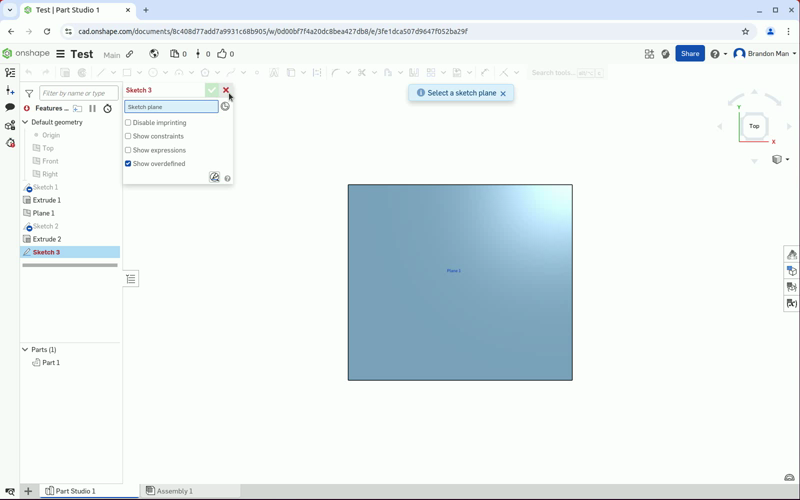
mouse_move(73, 215)
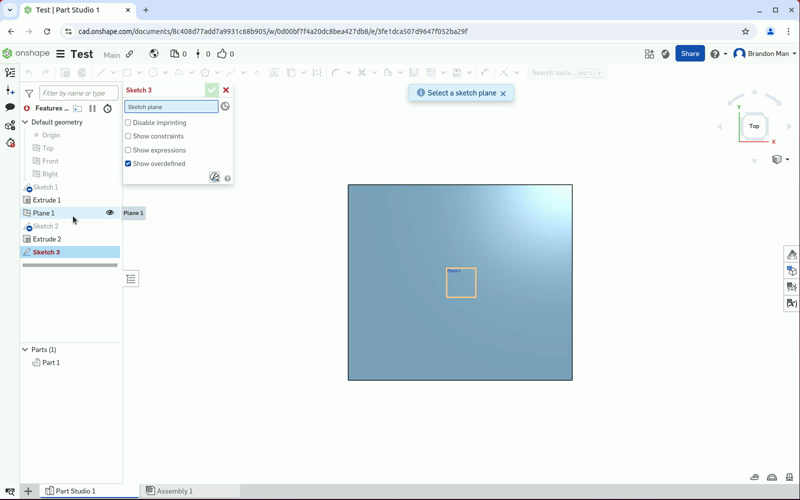
click(73, 215)
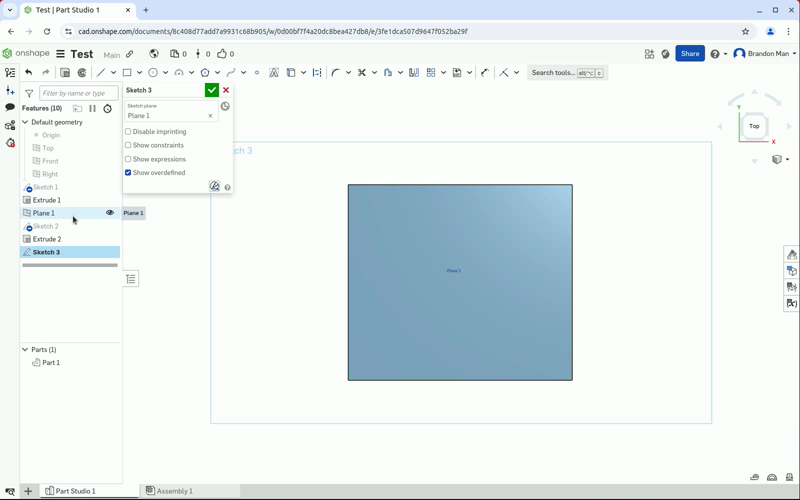
mouse_move(73, 352)
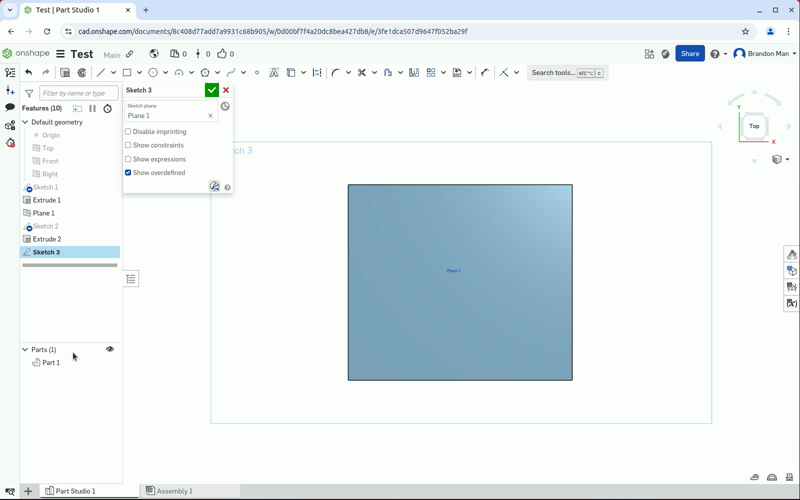
key(y)
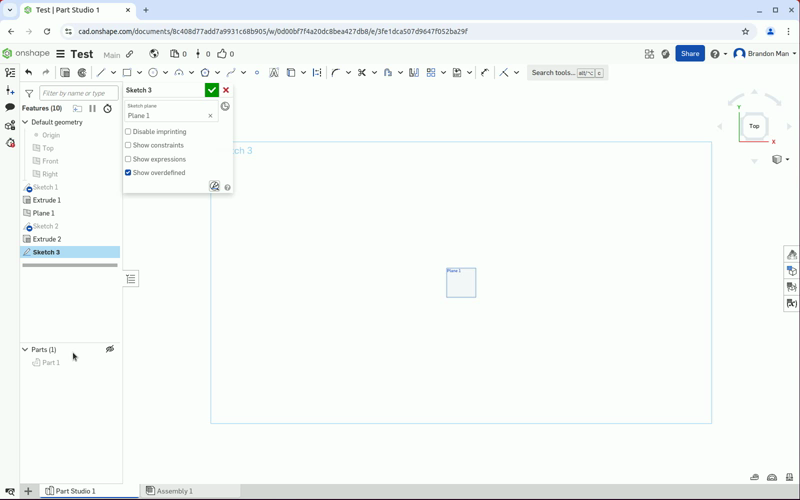
key(l)
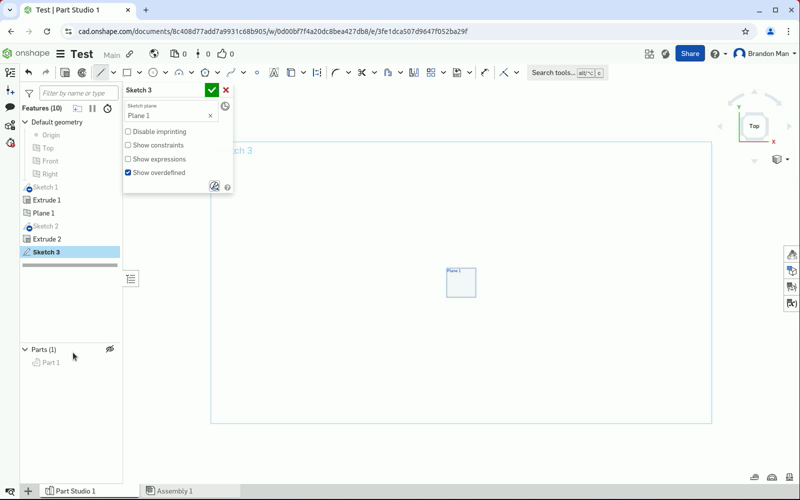
key_down(shift)
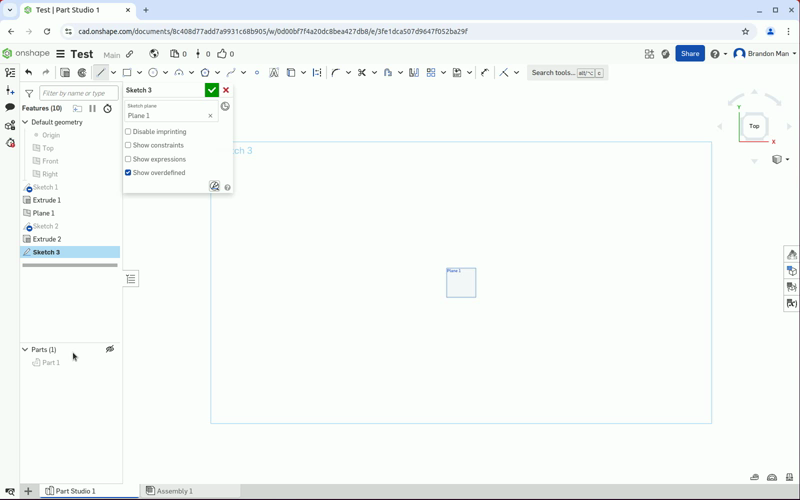
mouse_move(392, 351)
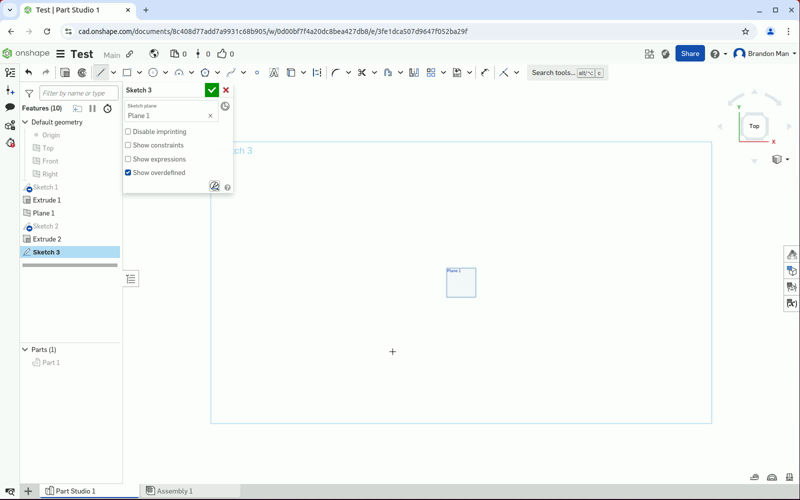
click(392, 351)
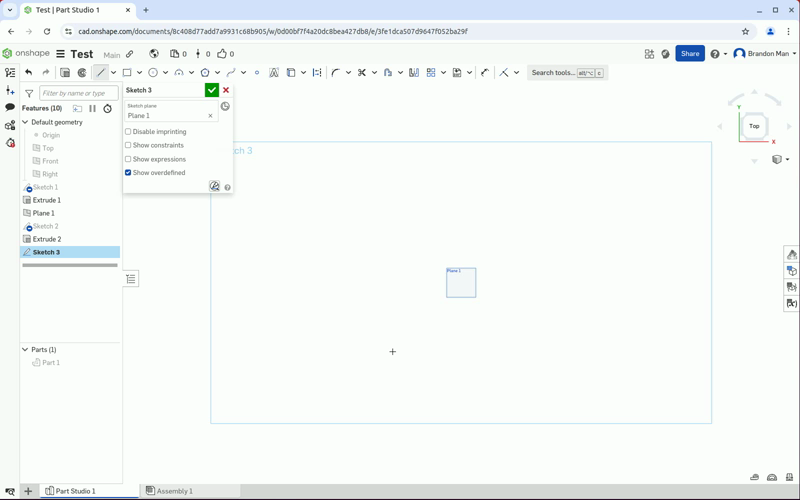
key_up(shift)
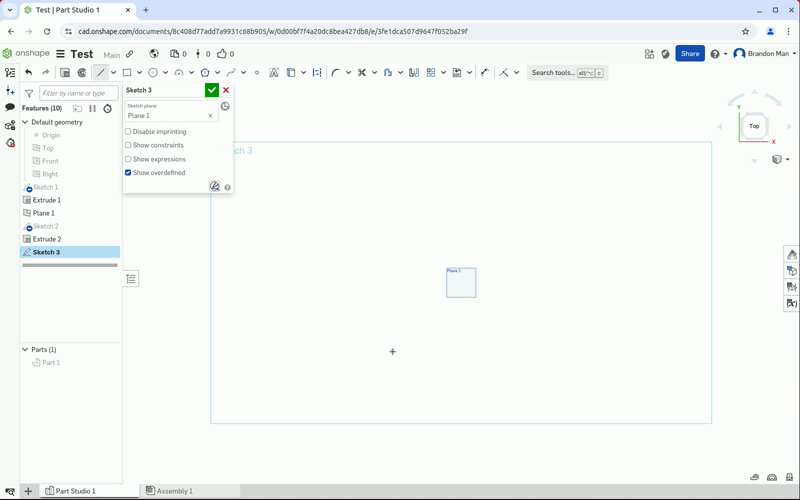
key_down(shift)
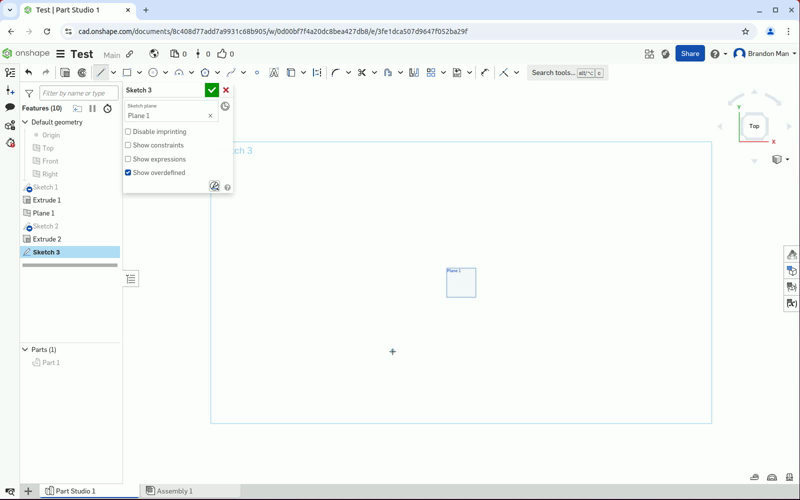
mouse_move(490, 351)
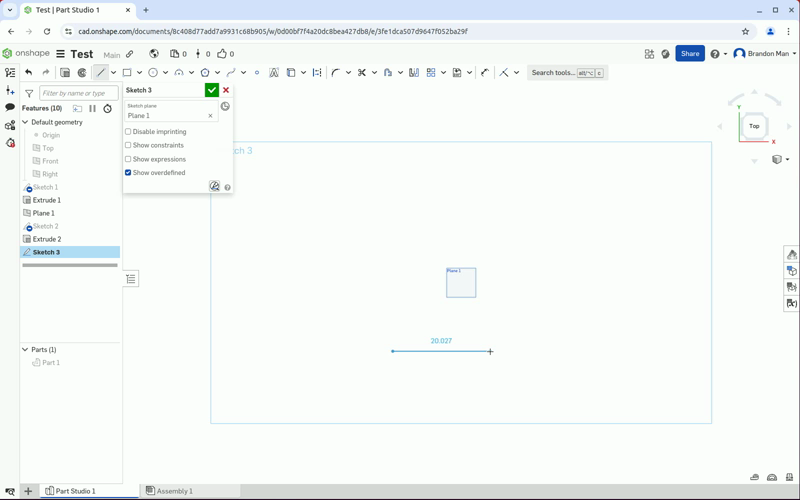
click(490, 351)
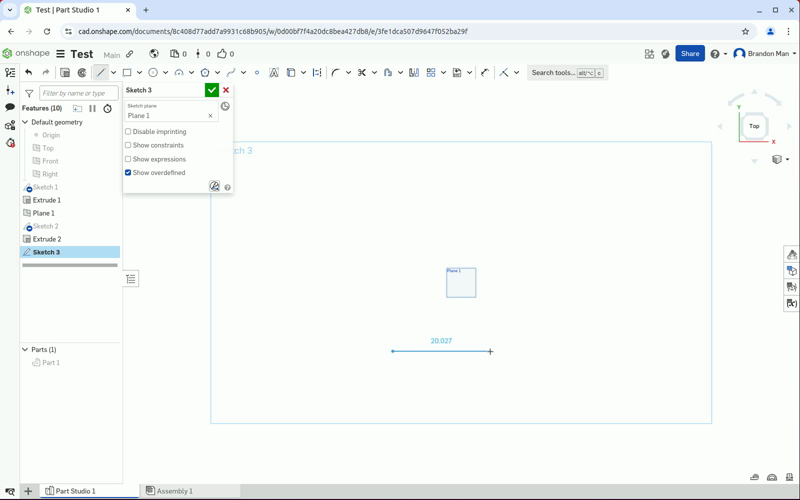
key_up(shift)
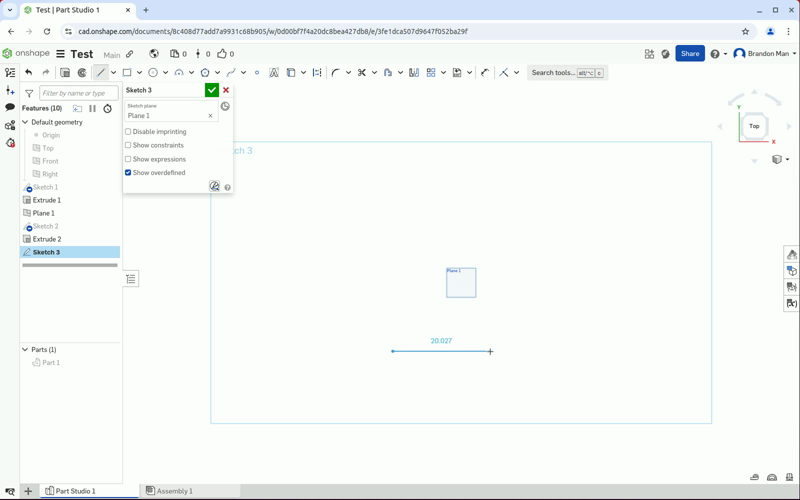
key_down(shift)
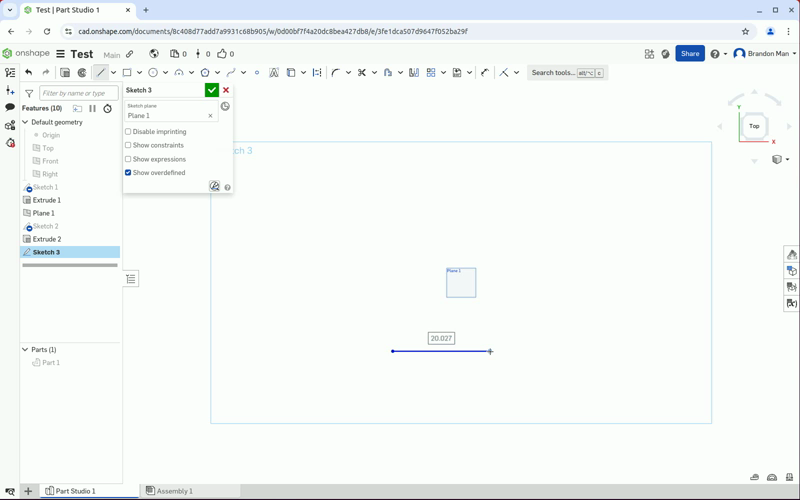
mouse_move(490, 283)
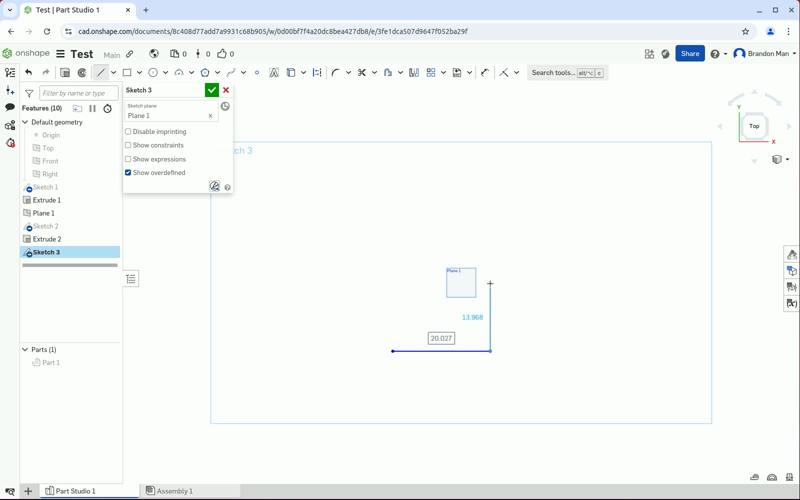
click(490, 283)
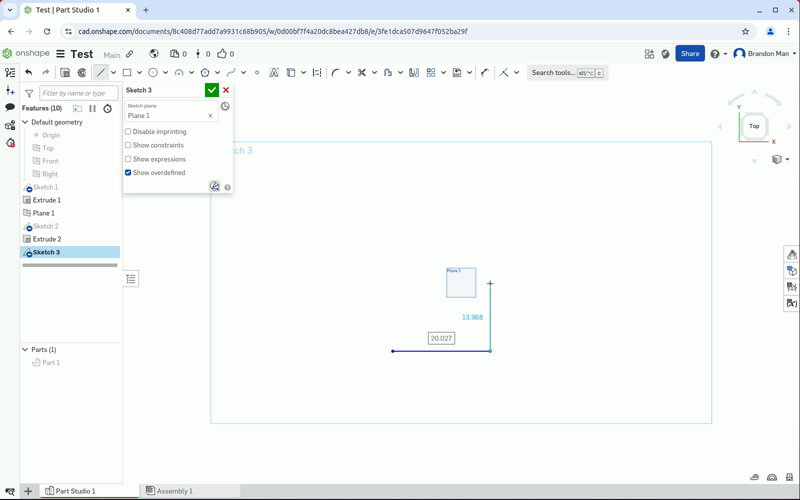
key_up(shift)
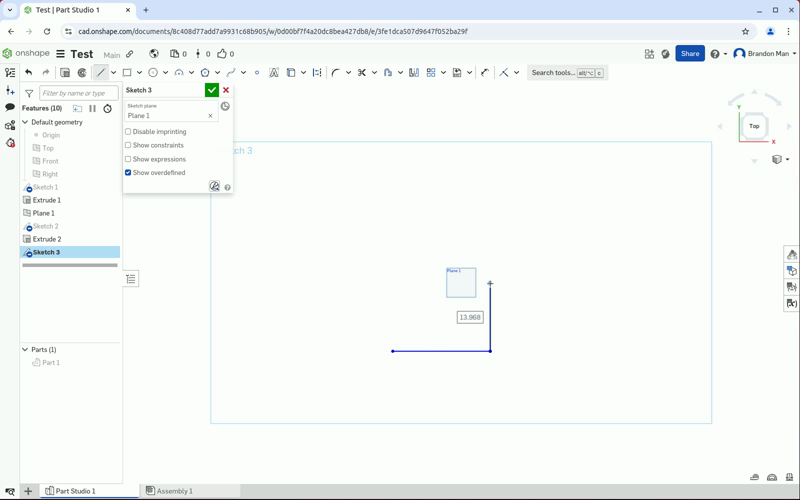
key_down(shift)
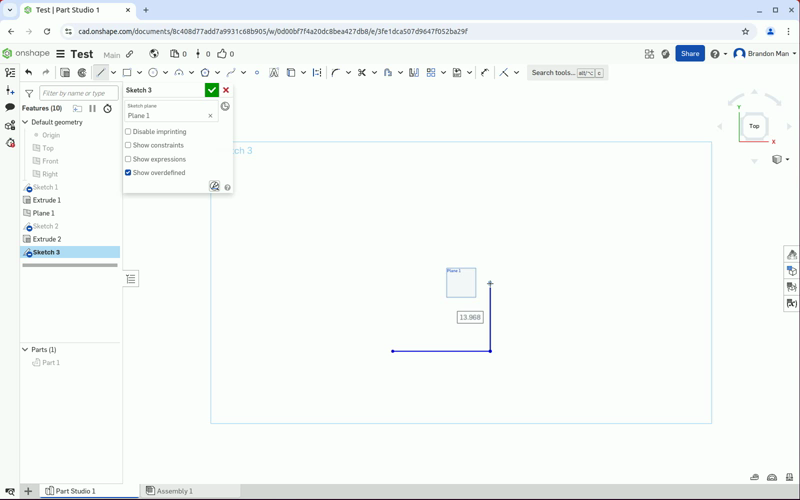
mouse_move(392, 283)
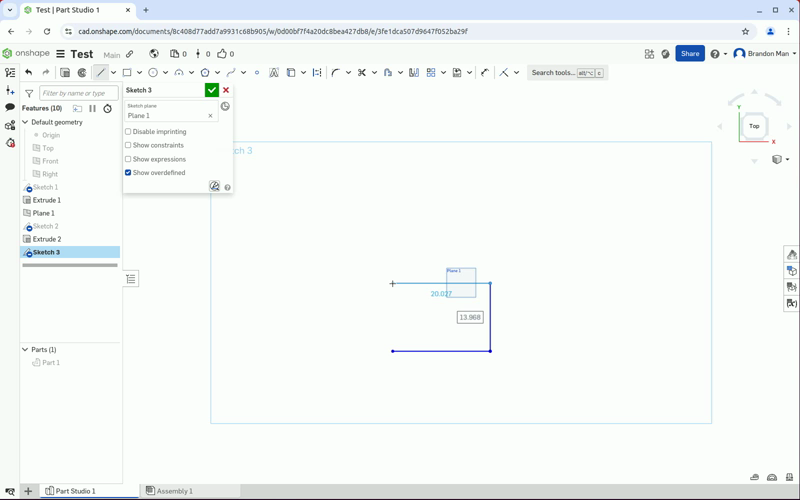
click(392, 283)
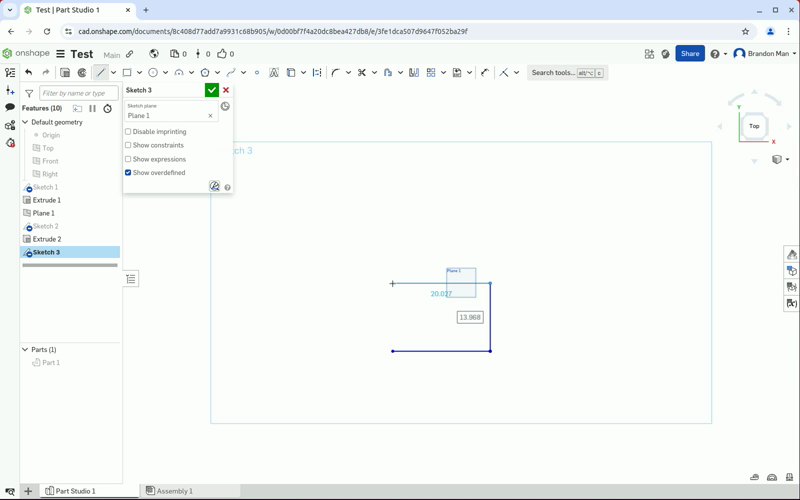
key_up(shift)
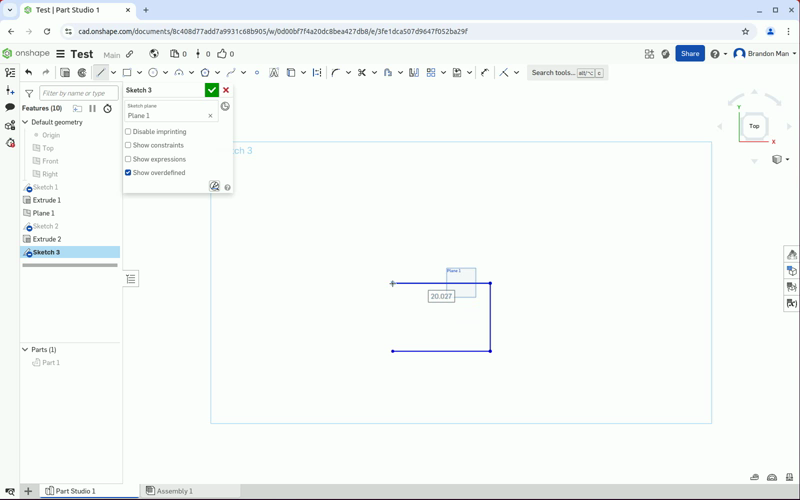
key_down(shift)
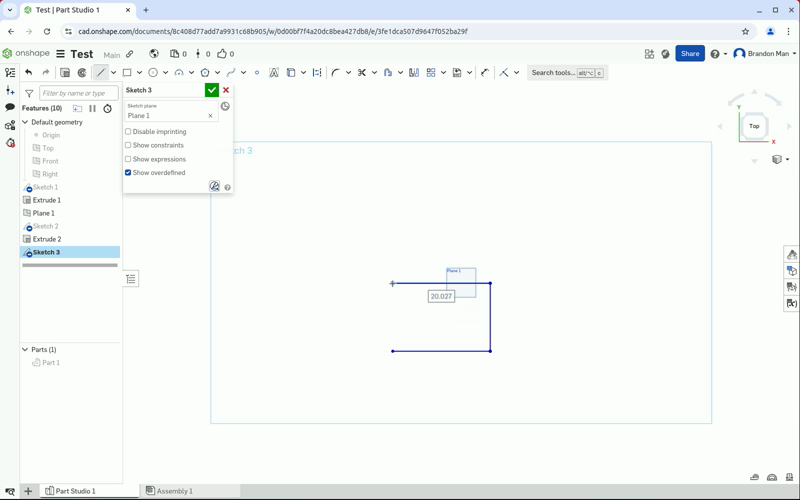
mouse_move(392, 351)
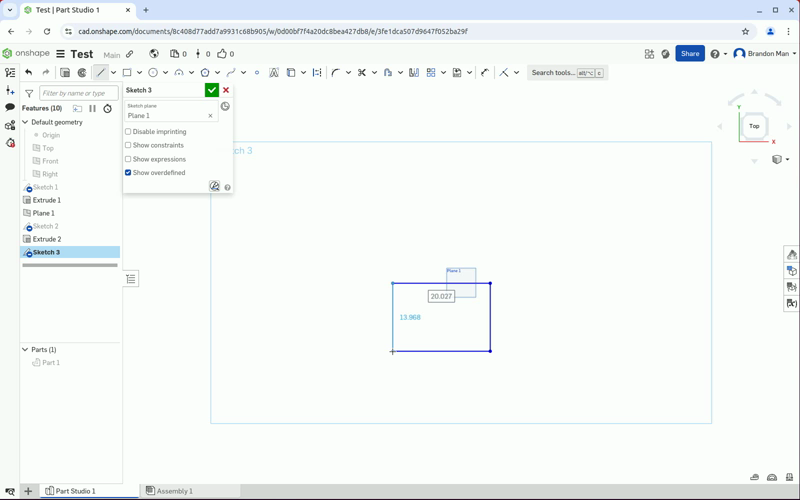
key_up(shift)
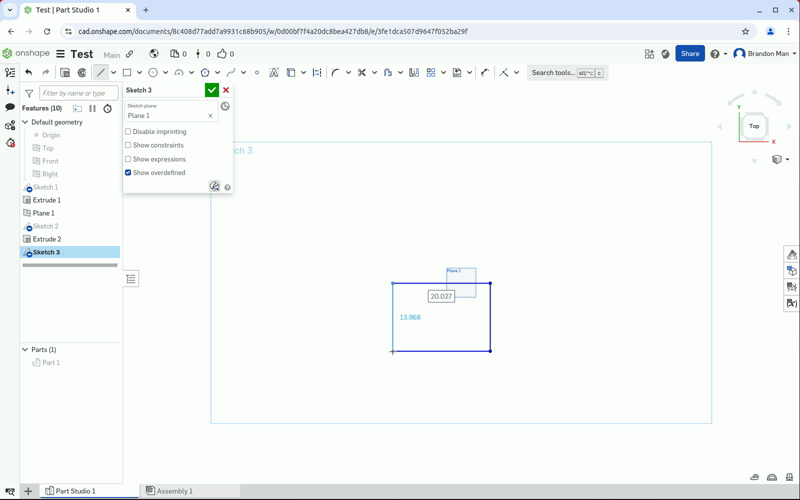
click(392, 351)
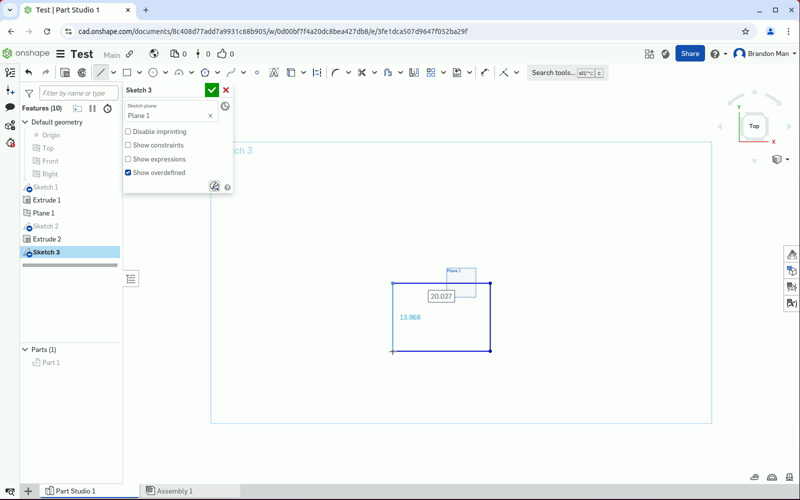
key(esc)
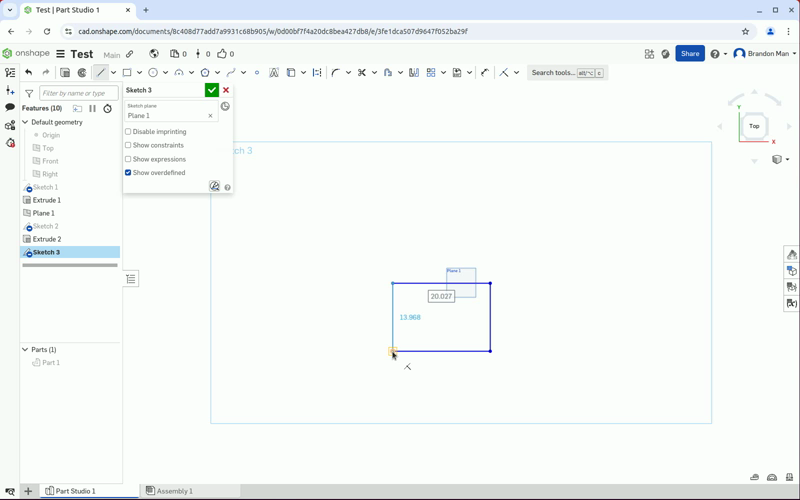
mouse_move(412, 302)
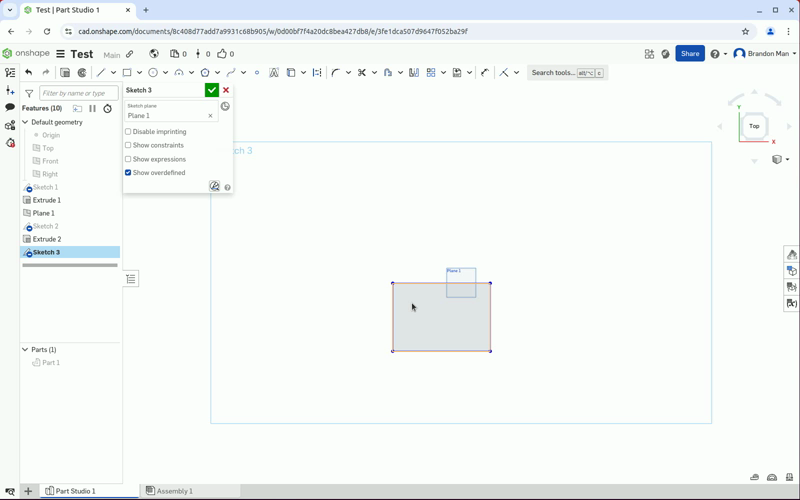
click(412, 302)
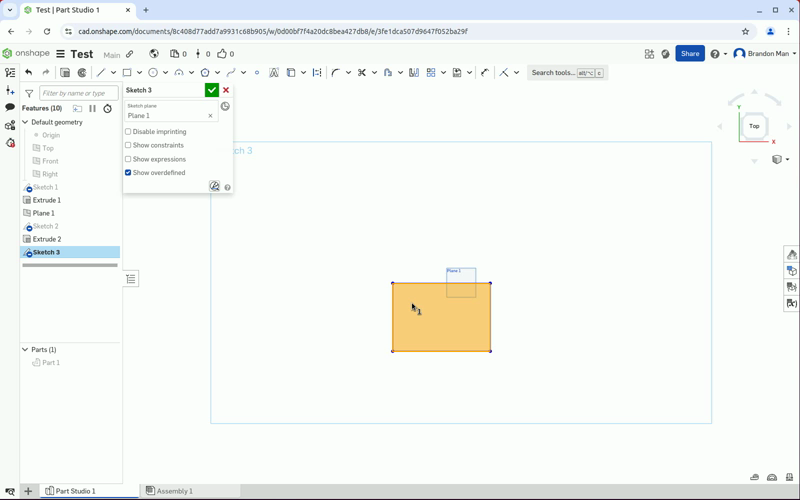
mouse_move(73, 352)
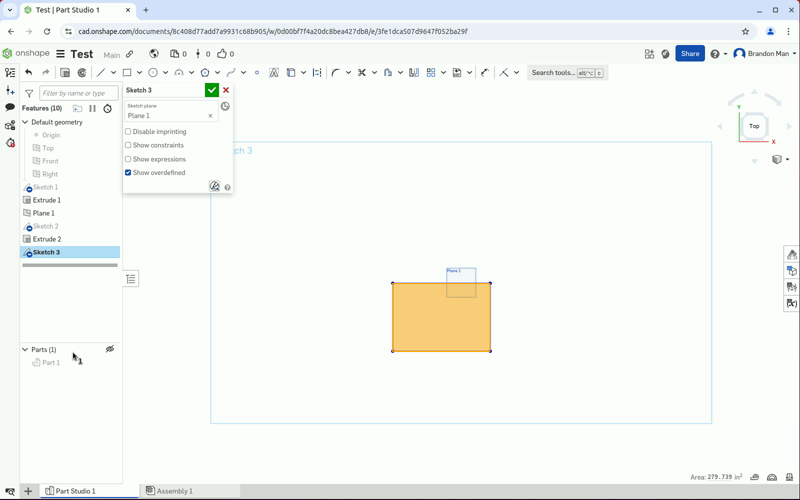
key(shift+y)
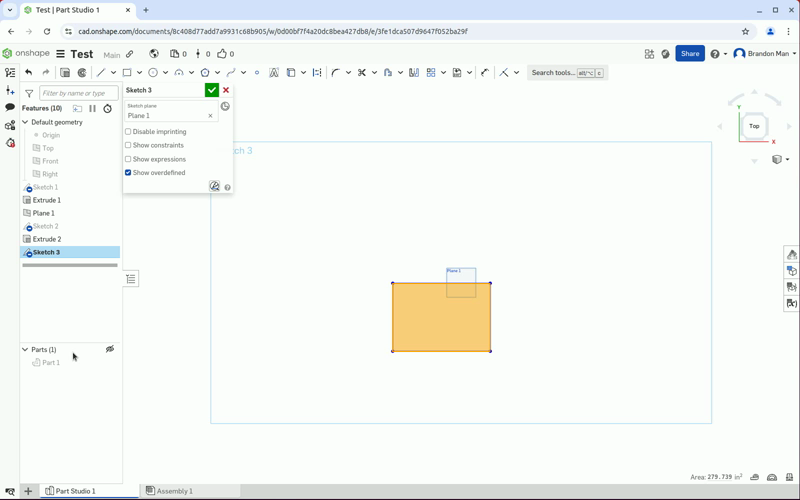
key(shift+e)
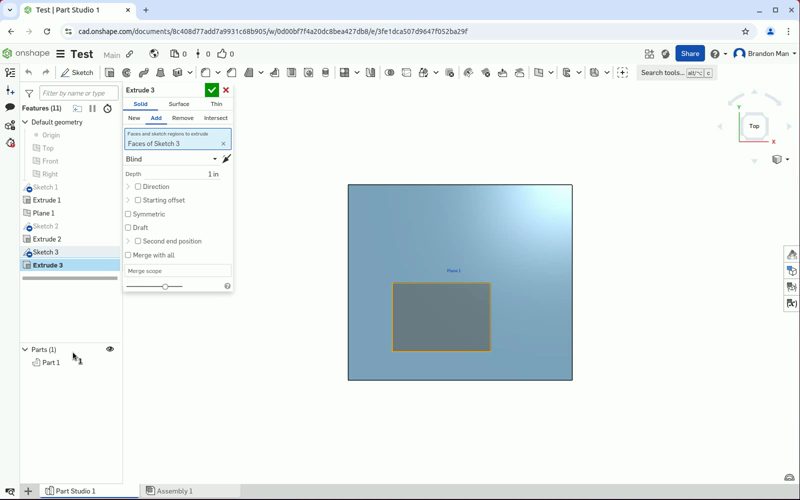
mouse_move(143, 106)
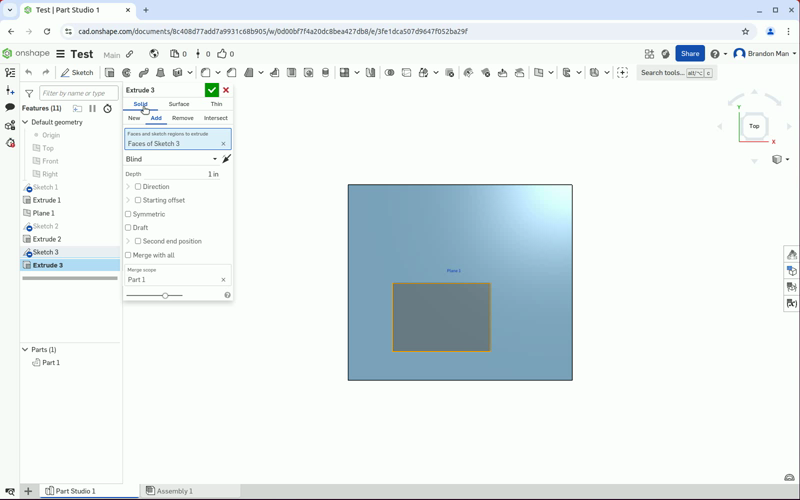
click(143, 106)
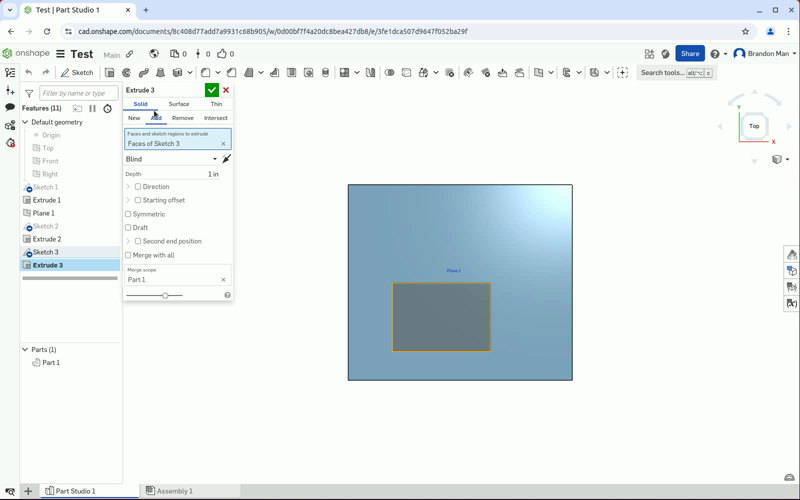
mouse_move(186, 120)
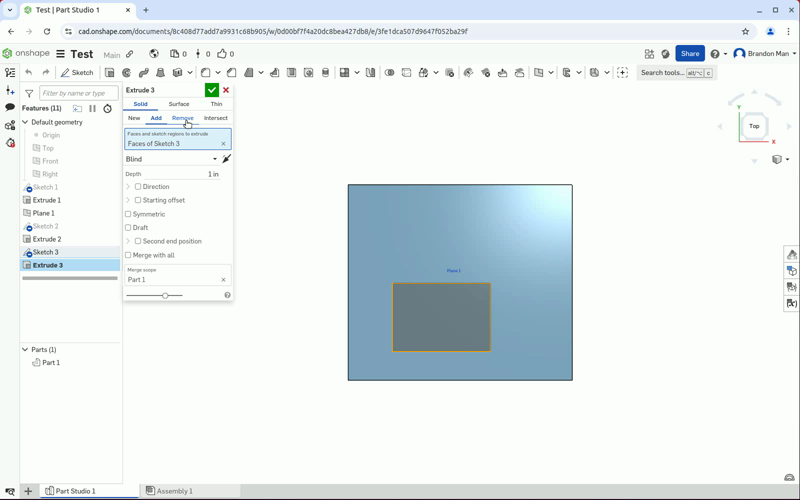
click(186, 120)
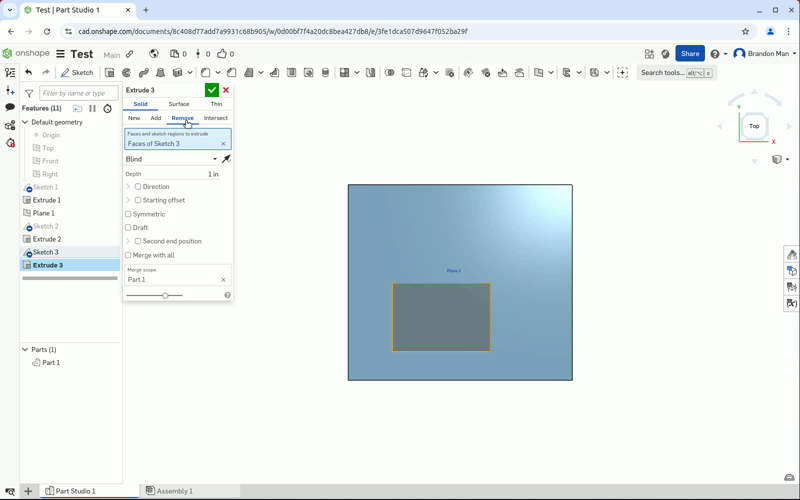
key(tab, 4)
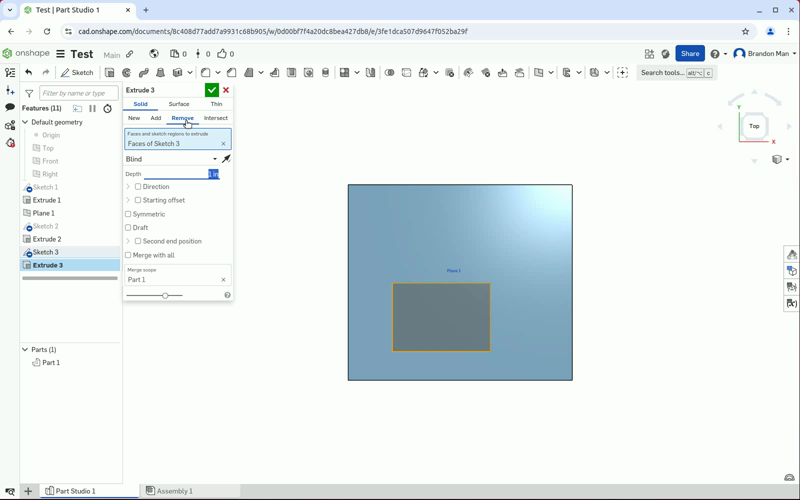
text(5.055)
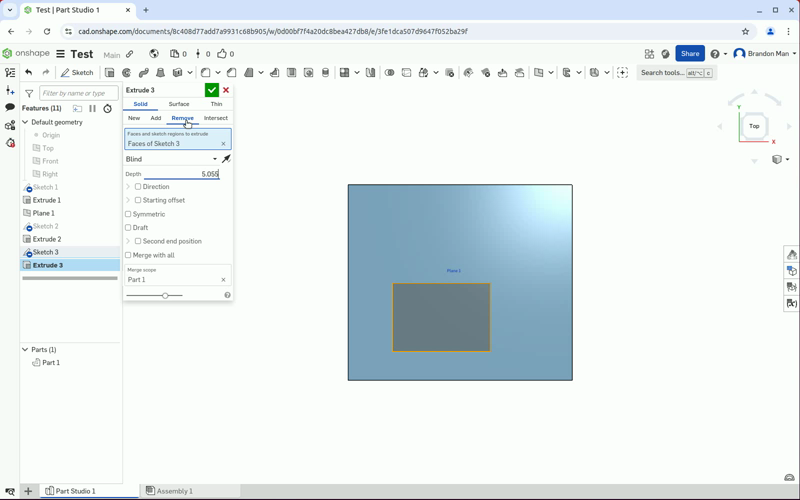
key(tab, 6)
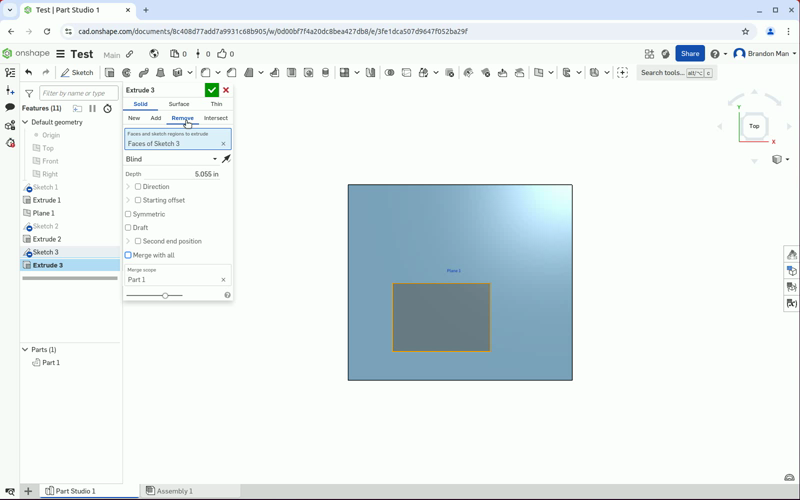
key(space)
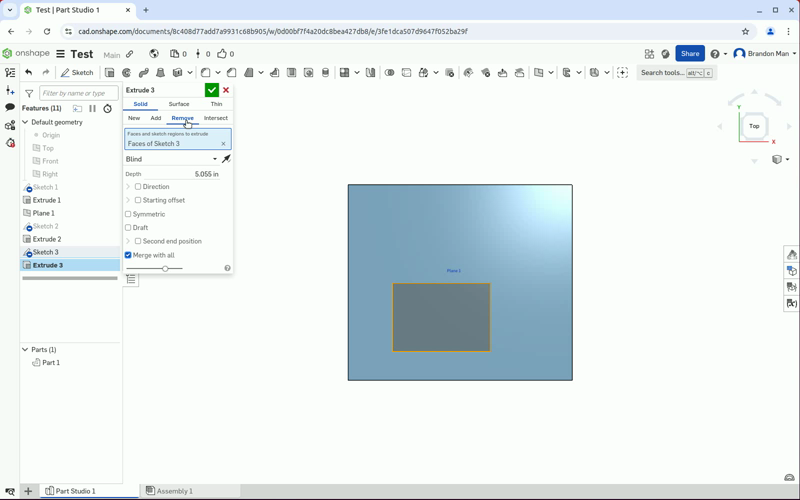
key(enter)
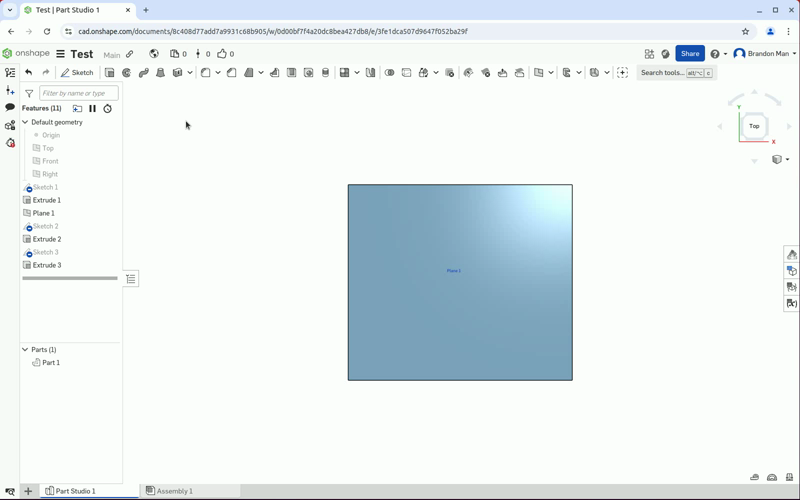
key(shift+h)
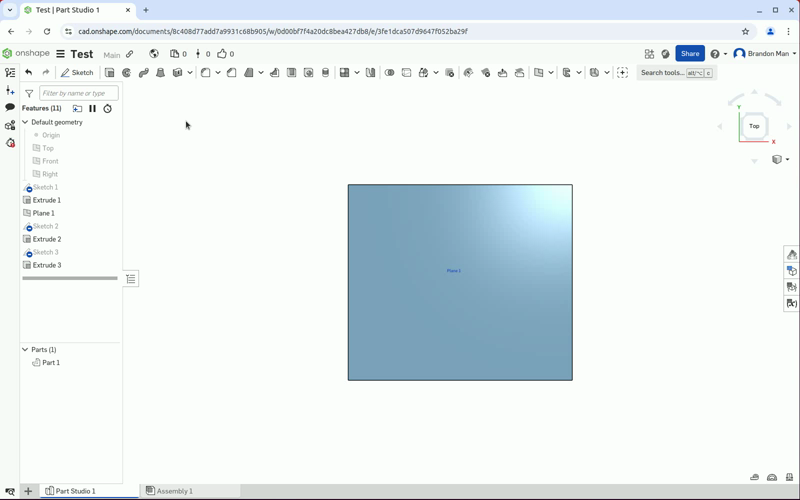
key(shift+h)
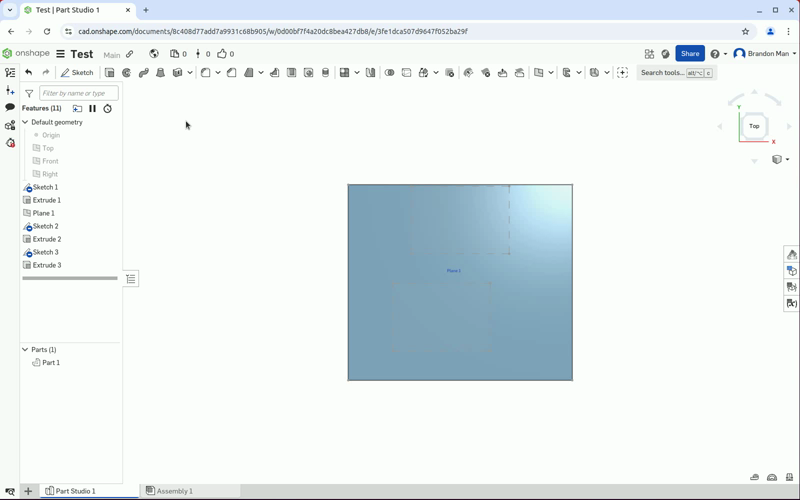
key(shift+7)
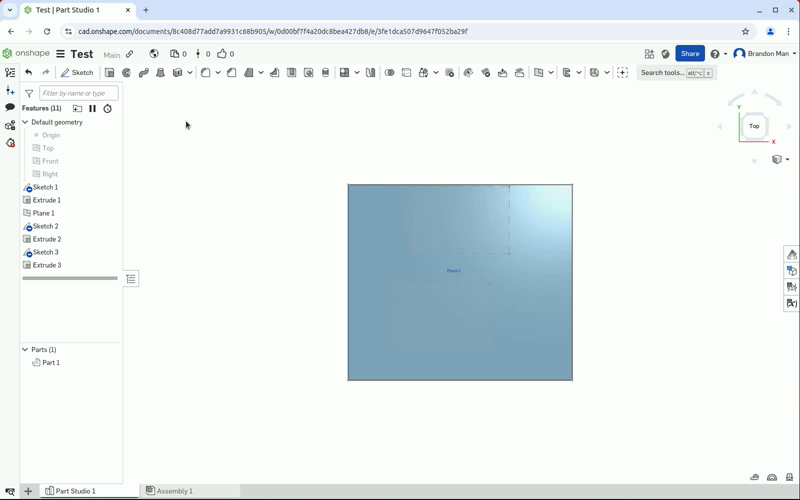
key(up, 3)
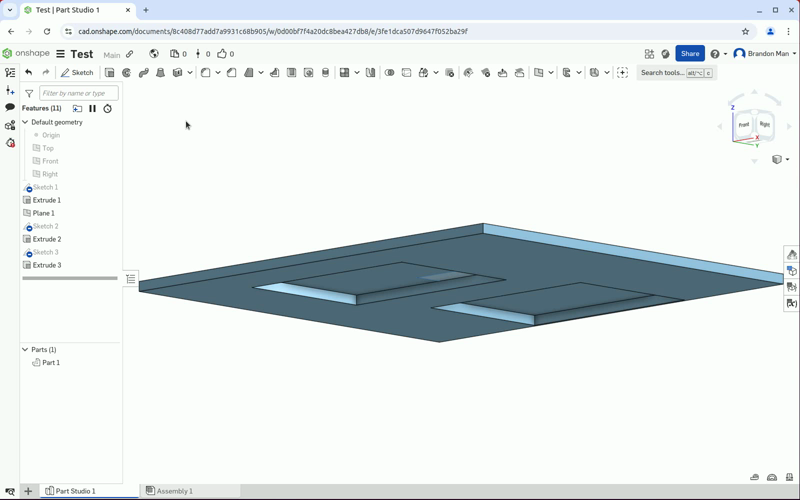
key(left, 3)
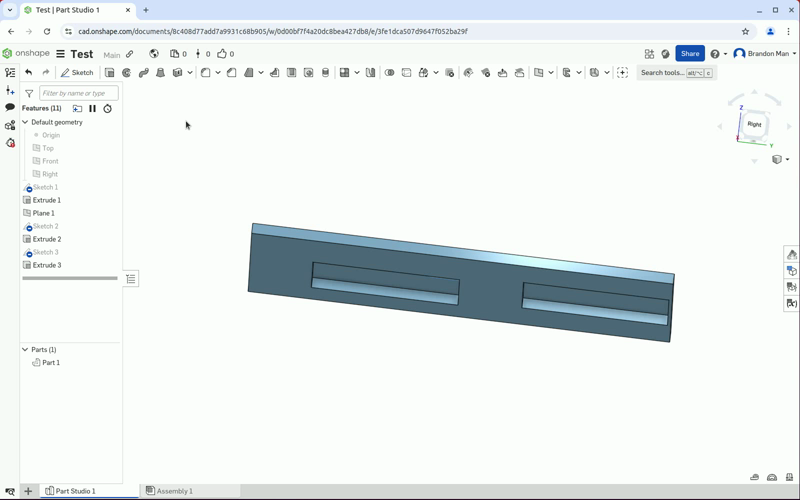
key(right, 3)
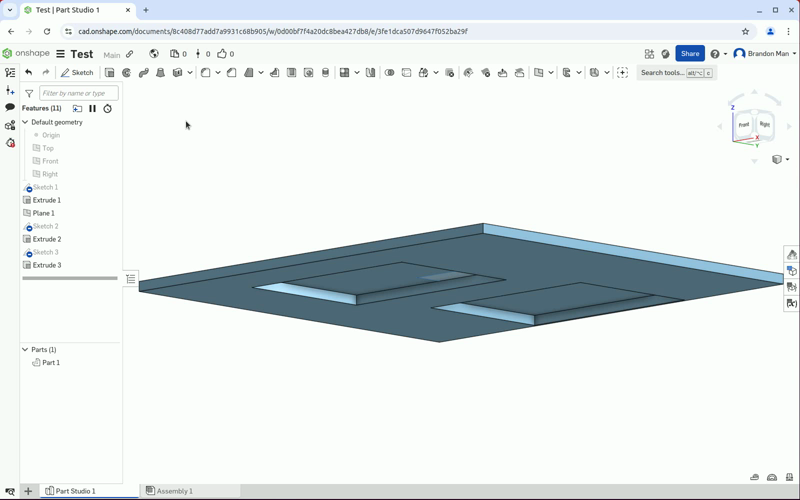
key(down, 3)
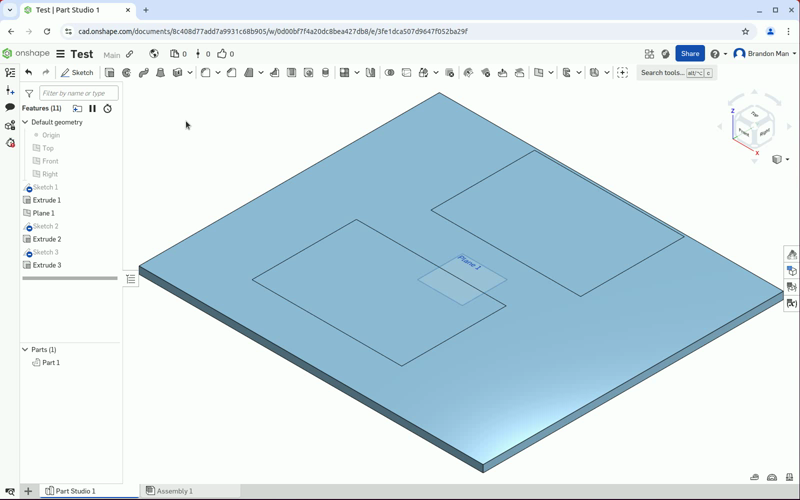
mouse_move(73, 189)
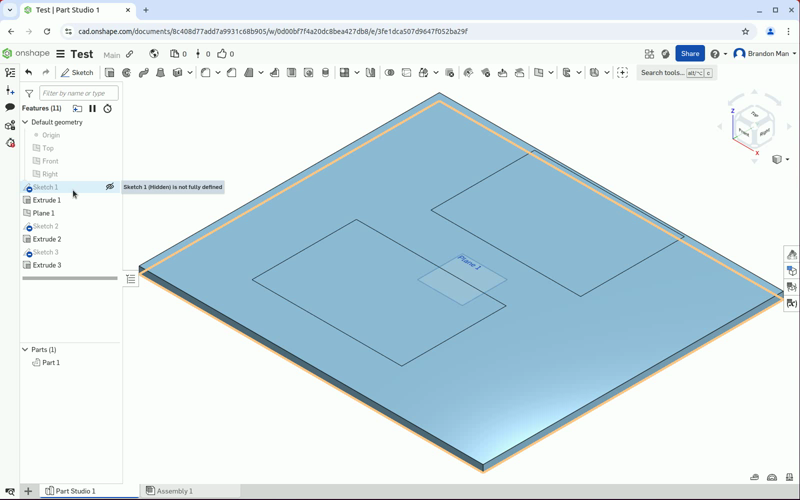
click(73, 189)